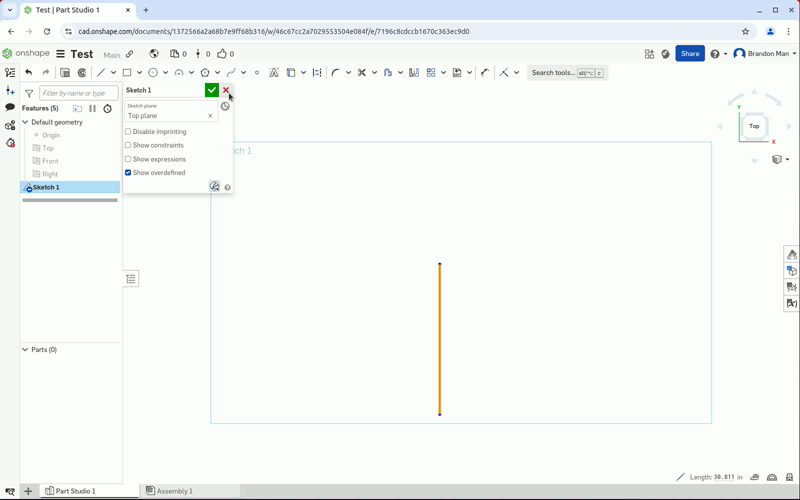
key(shift+h)
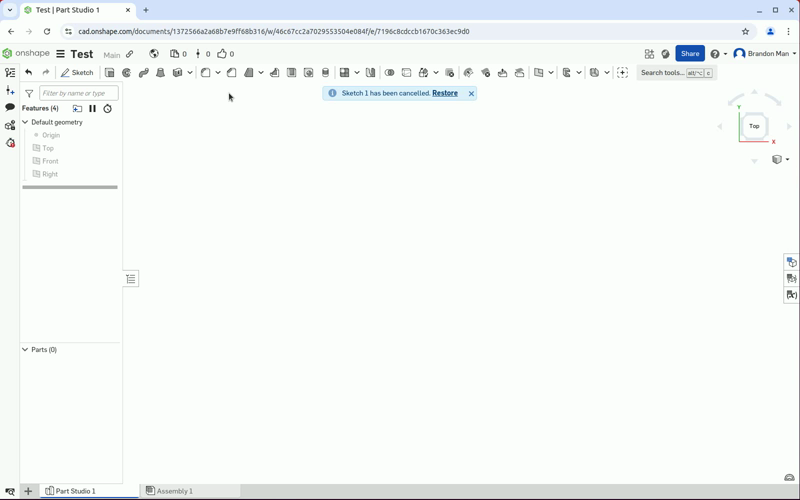
mouse_move(73, 352)
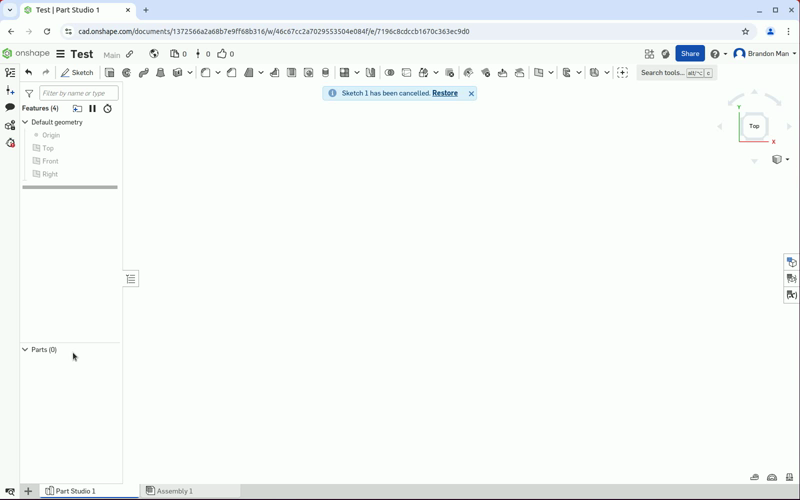
key(y)
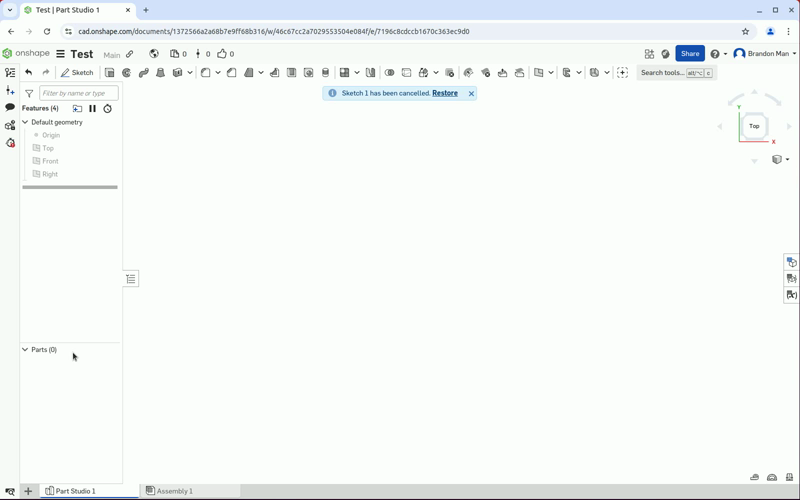
key(shift+p)
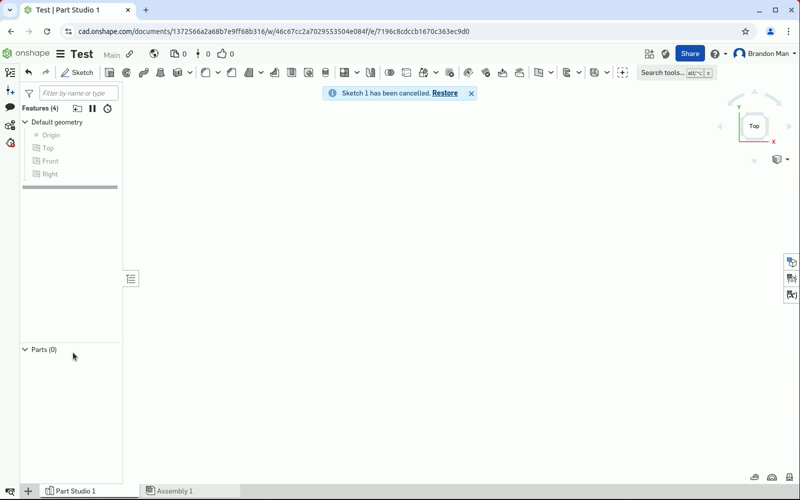
key(space)
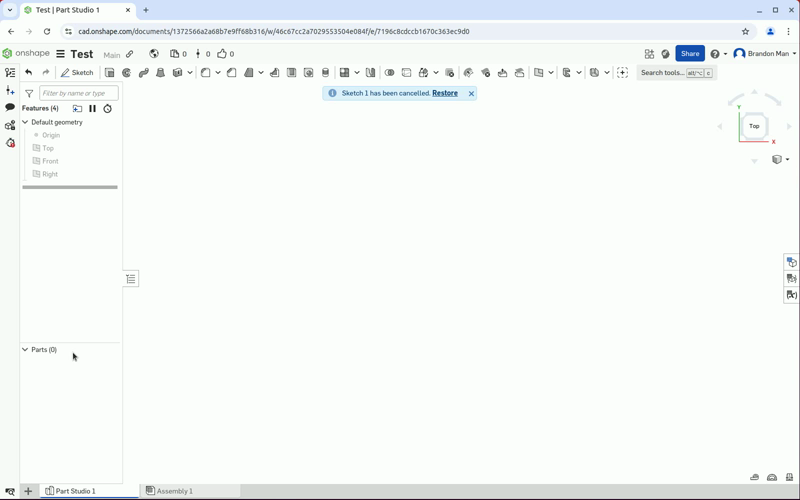
key_down(shift)
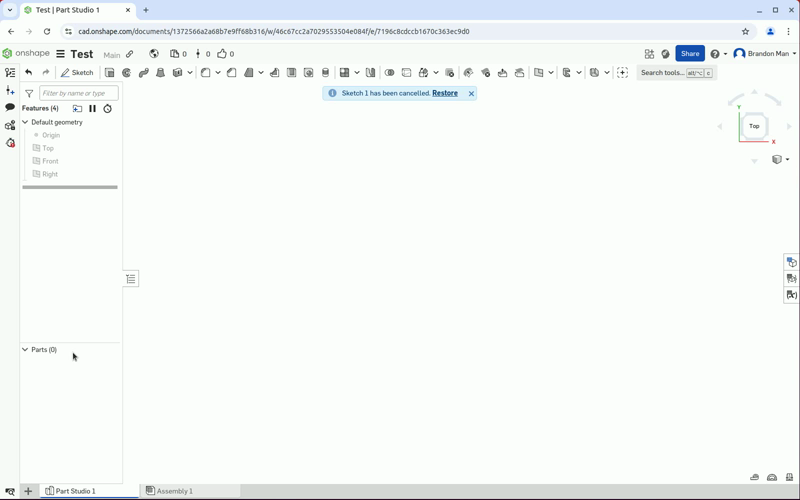
key(up)
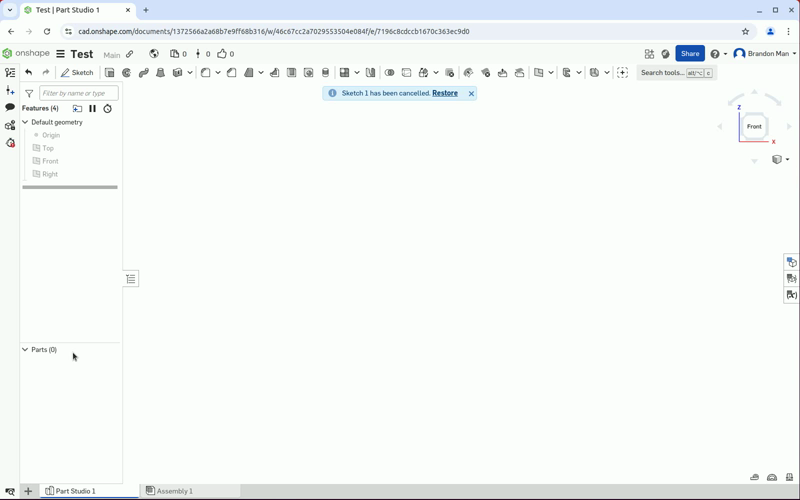
key_up(shift)
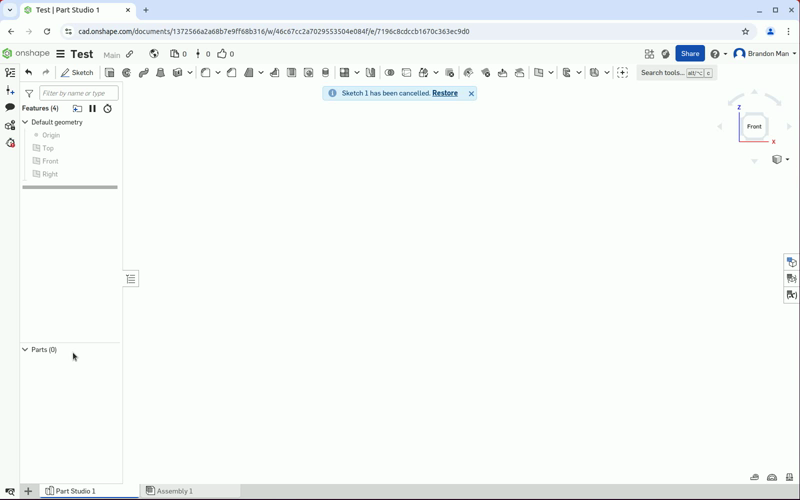
mouse_move(73, 352)
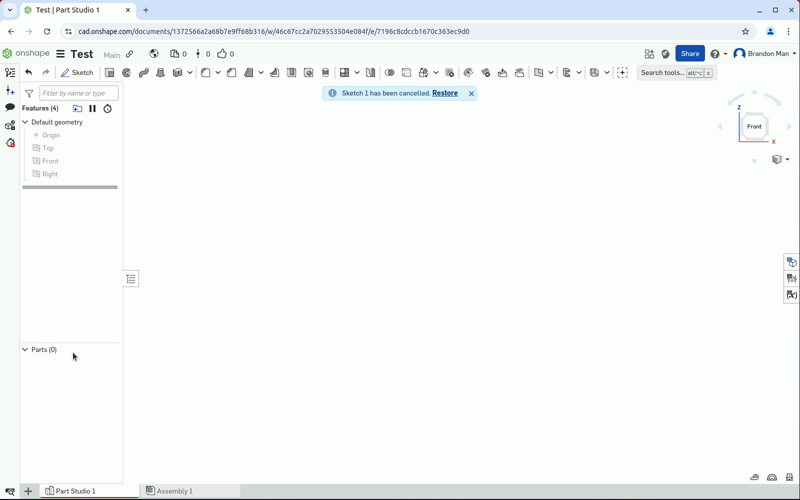
key(shift+y)
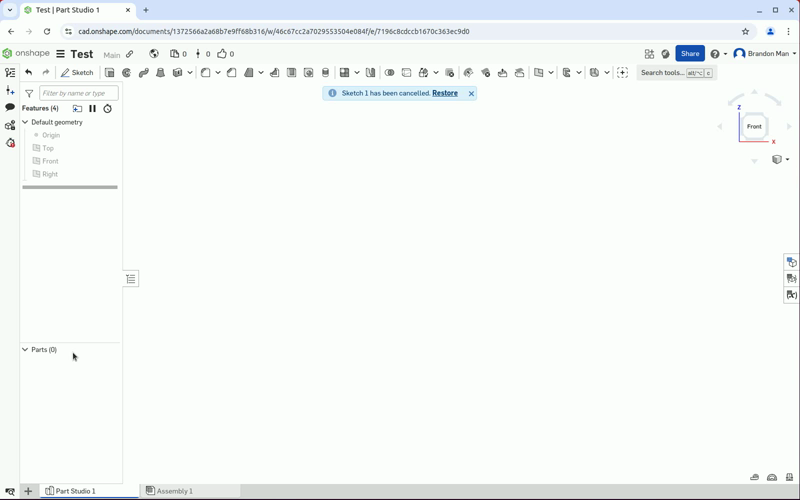
key(shift+s)
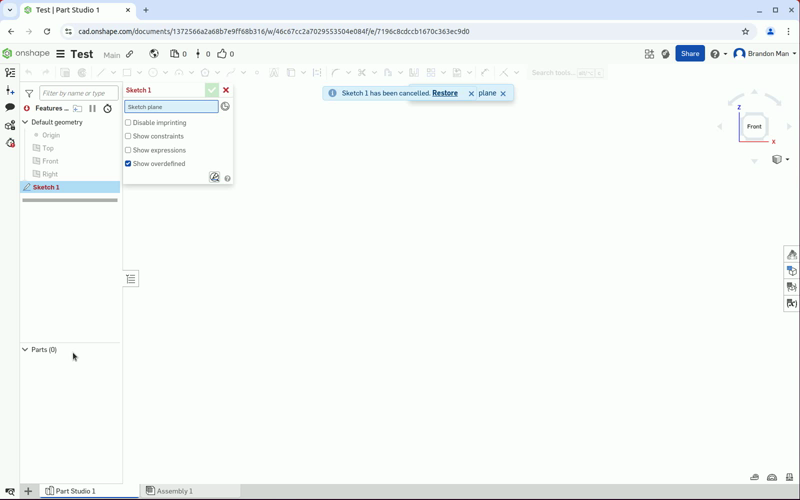
mouse_move(73, 163)
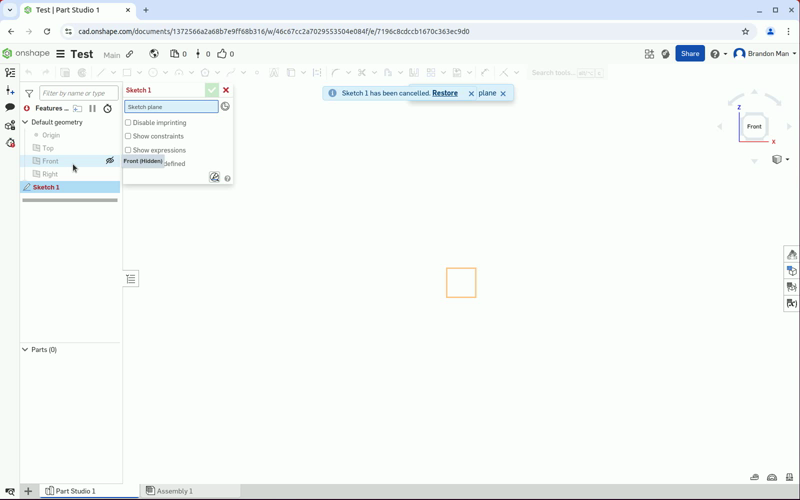
click(73, 163)
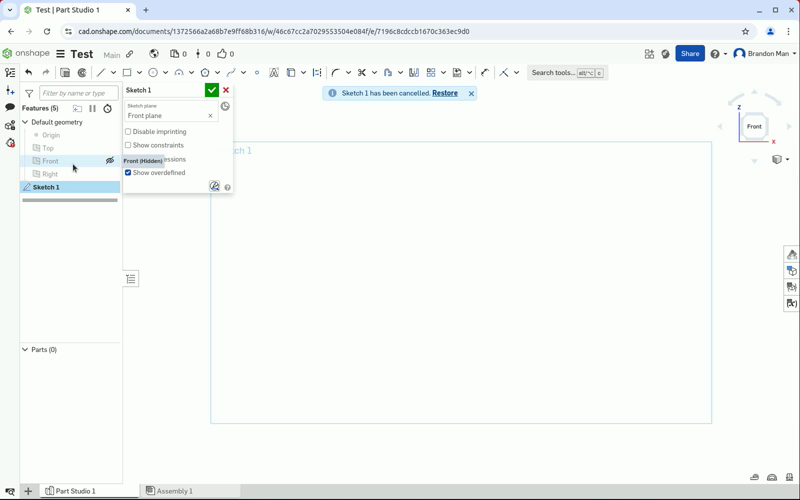
mouse_move(73, 352)
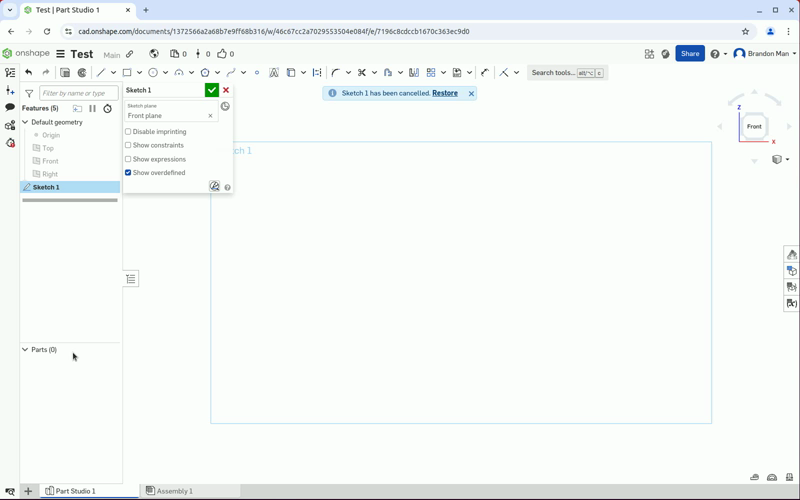
key(y)
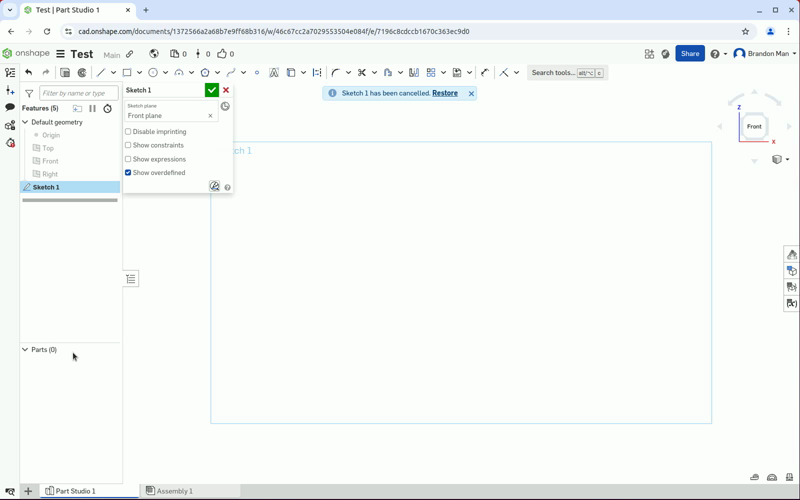
key(l)
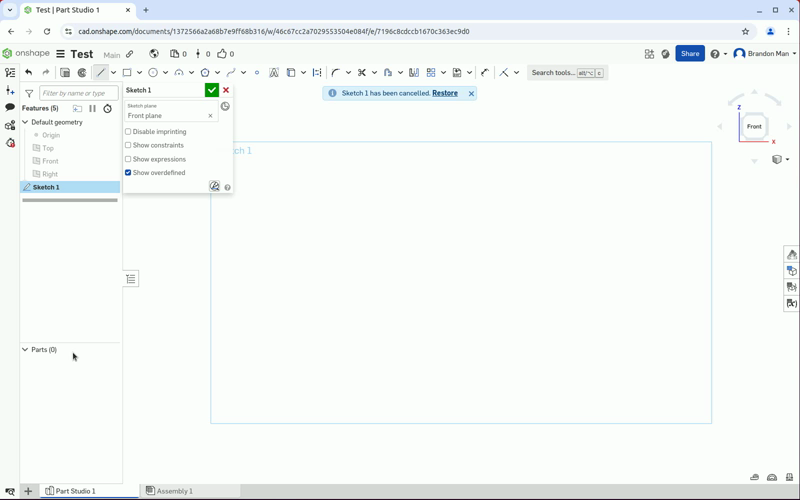
key_down(shift)
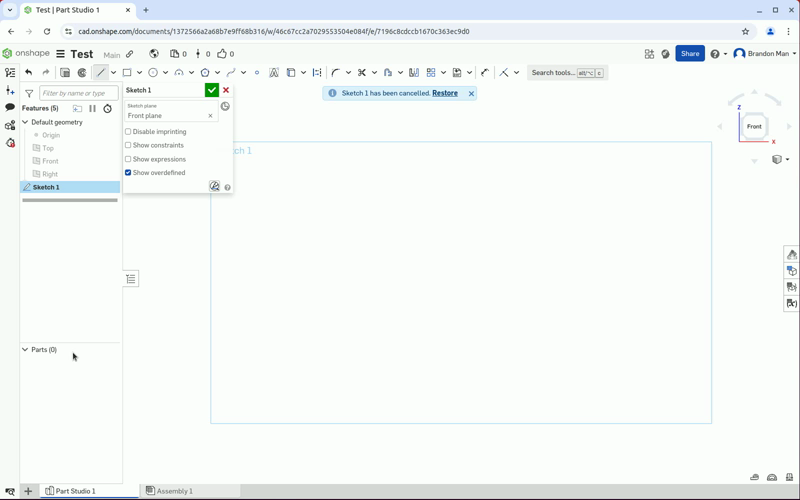
mouse_move(352, 362)
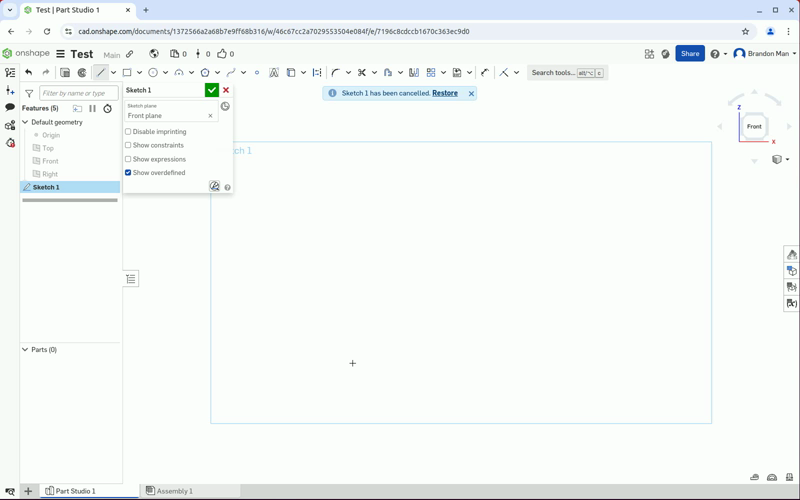
click(352, 362)
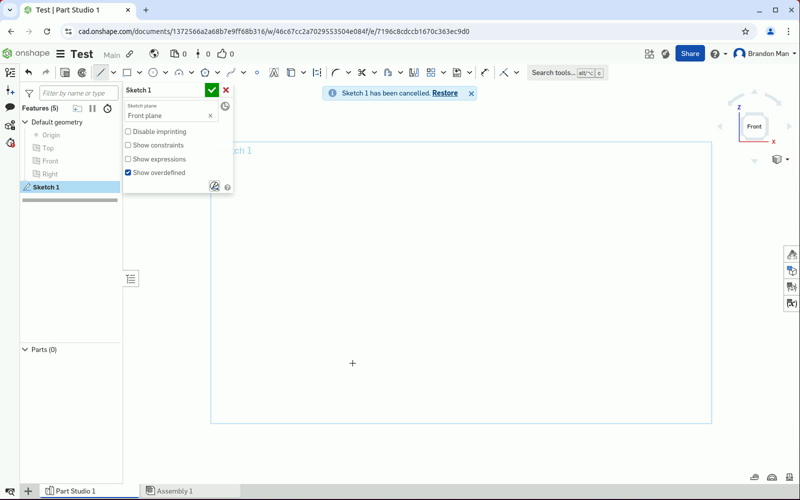
key_up(shift)
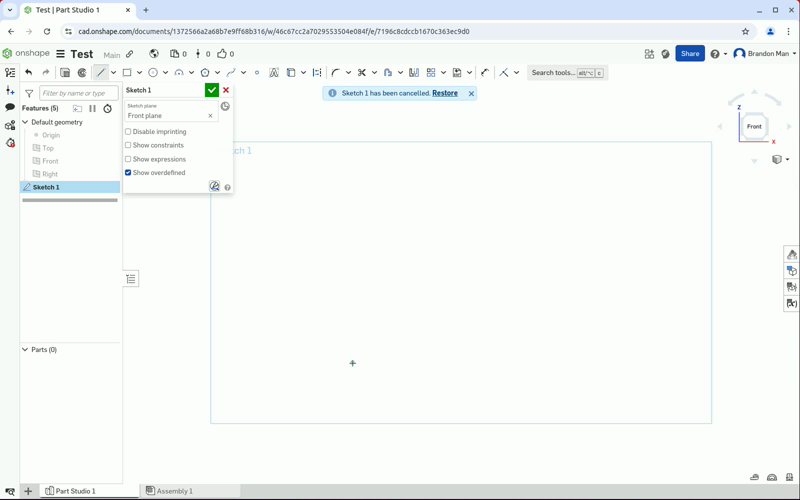
key_down(shift)
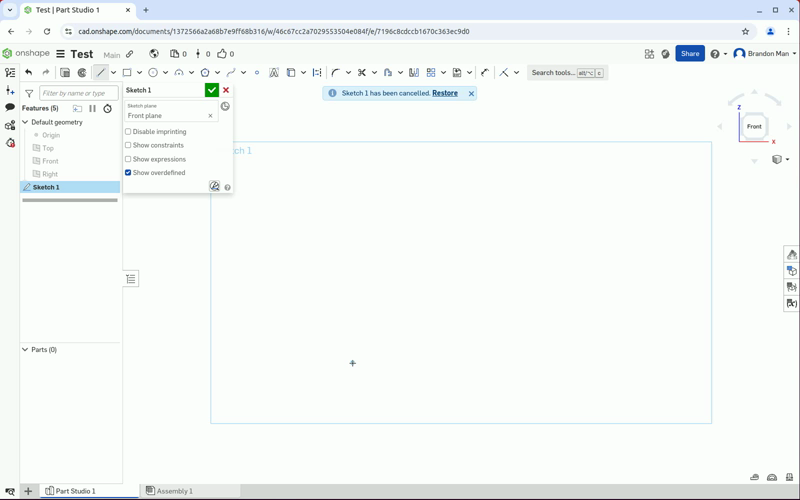
mouse_move(567, 362)
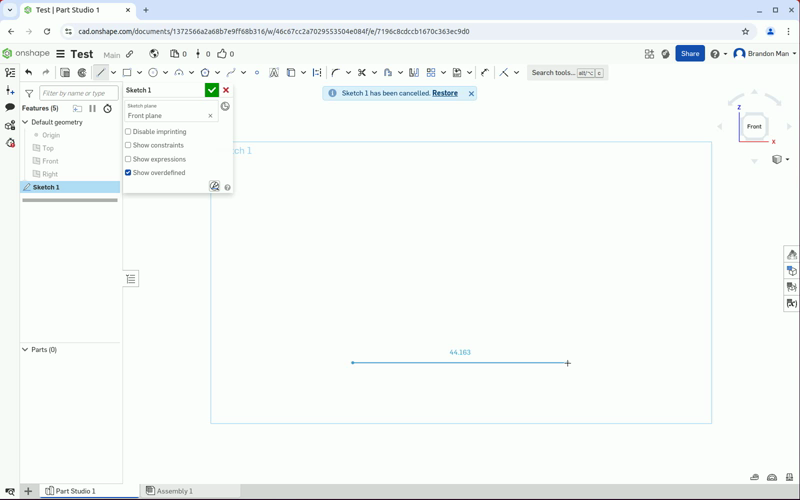
click(567, 362)
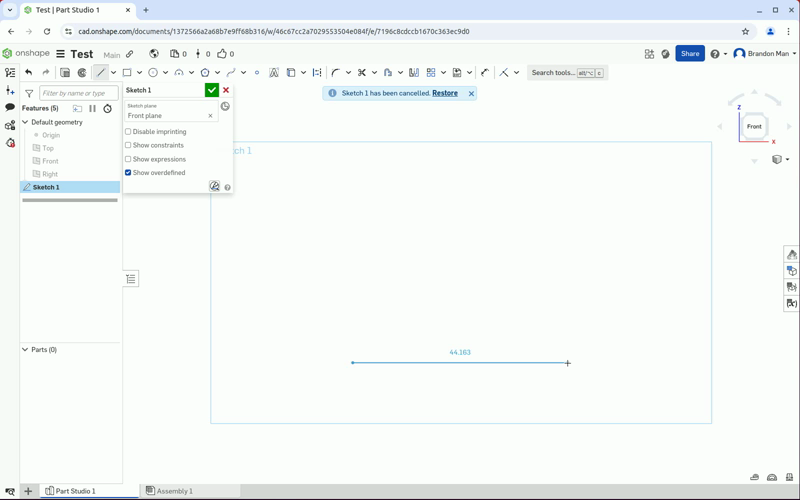
key_up(shift)
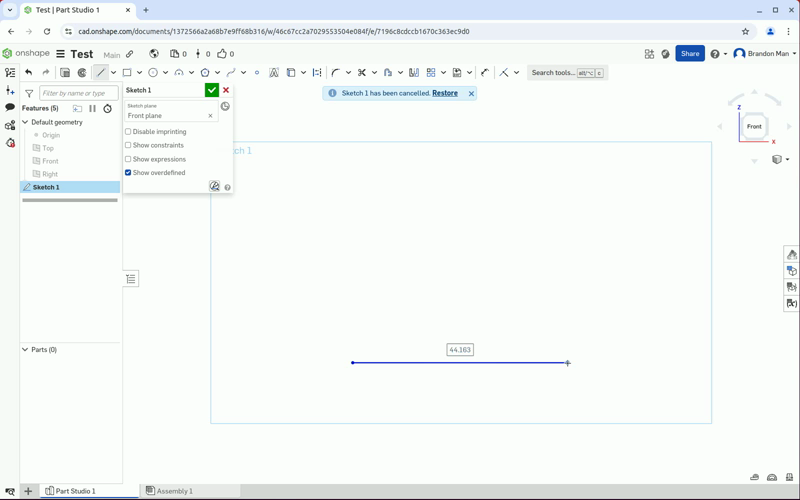
key_down(shift)
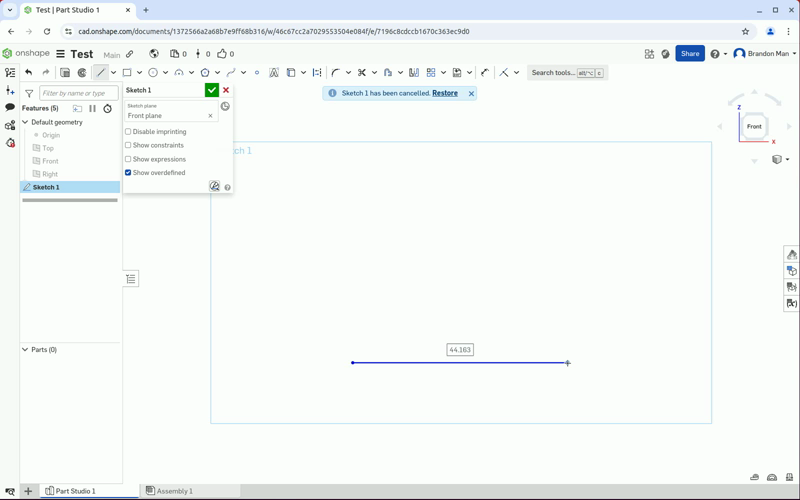
mouse_move(400, 202)
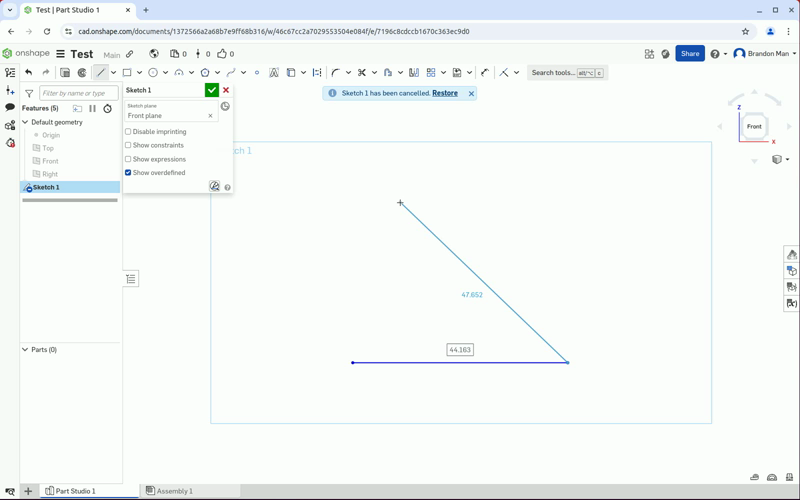
click(400, 202)
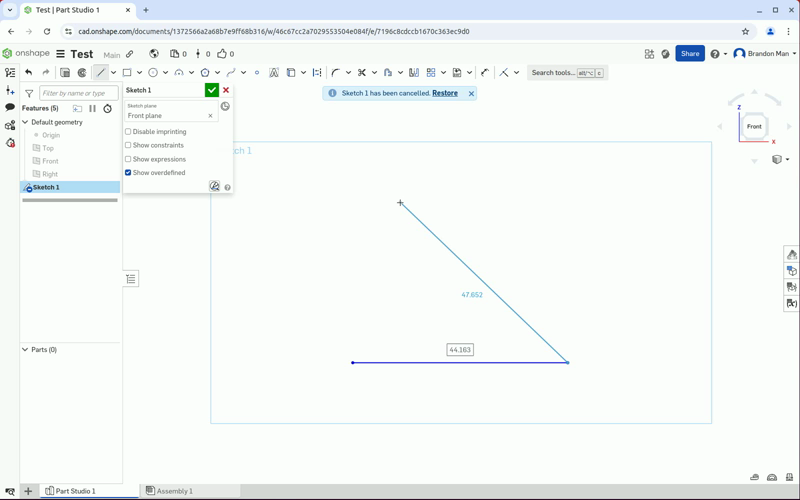
key_up(shift)
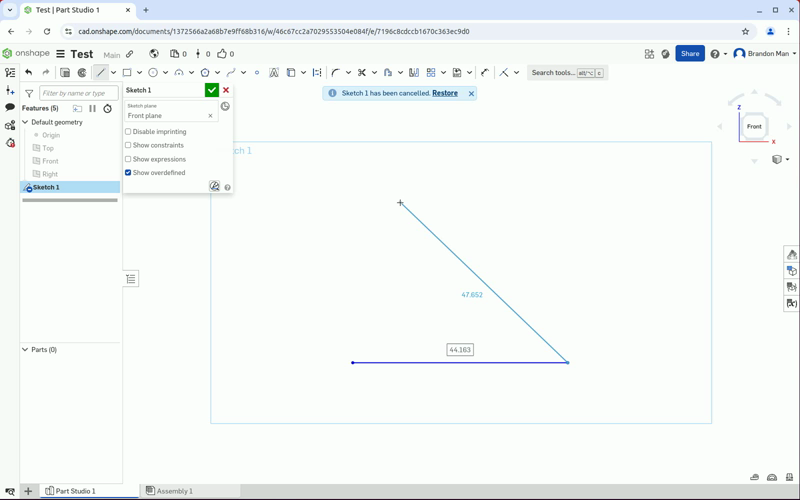
key_down(shift)
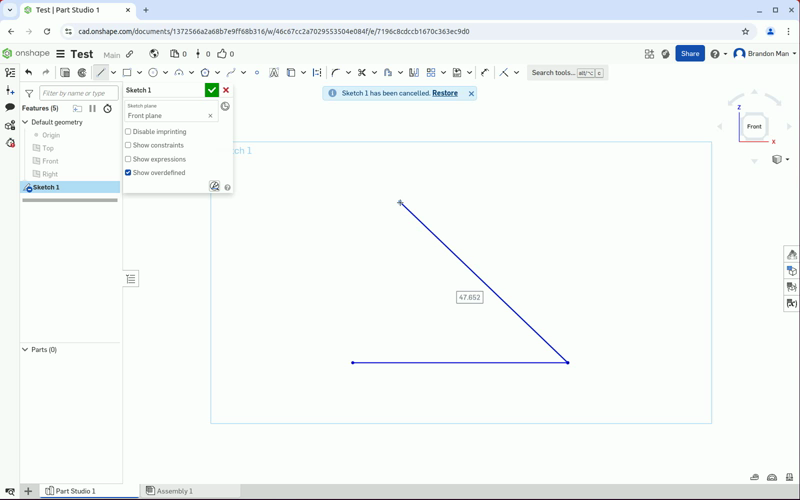
mouse_move(430, 202)
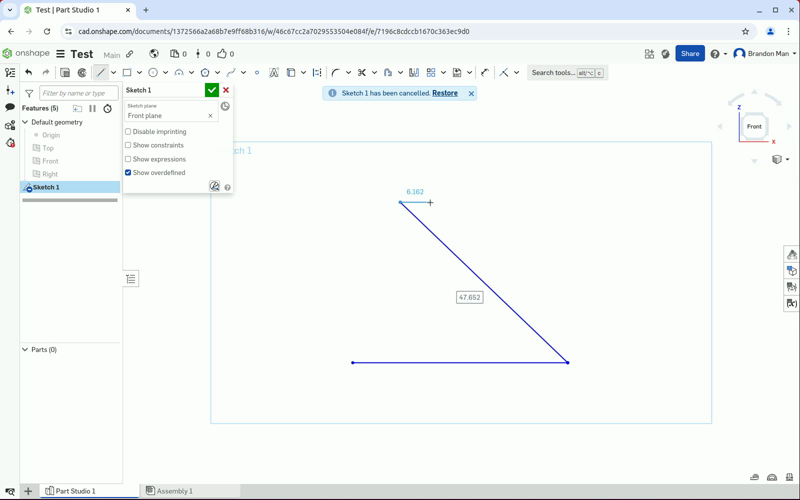
mouse_move(353, 202)
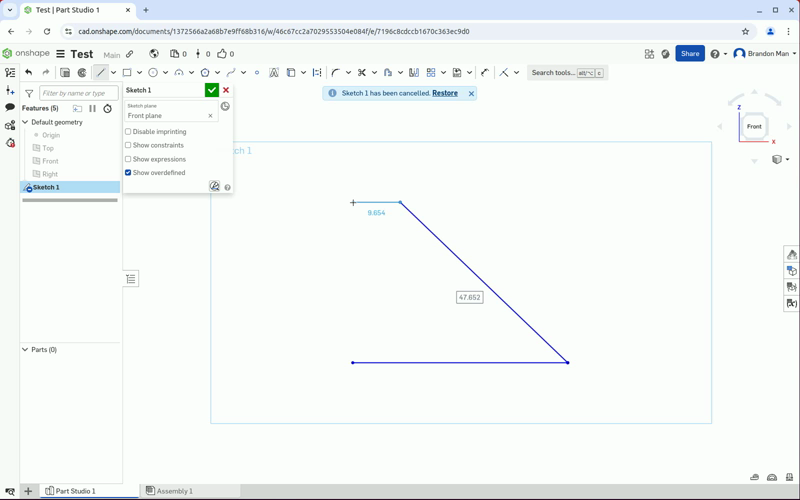
click(353, 202)
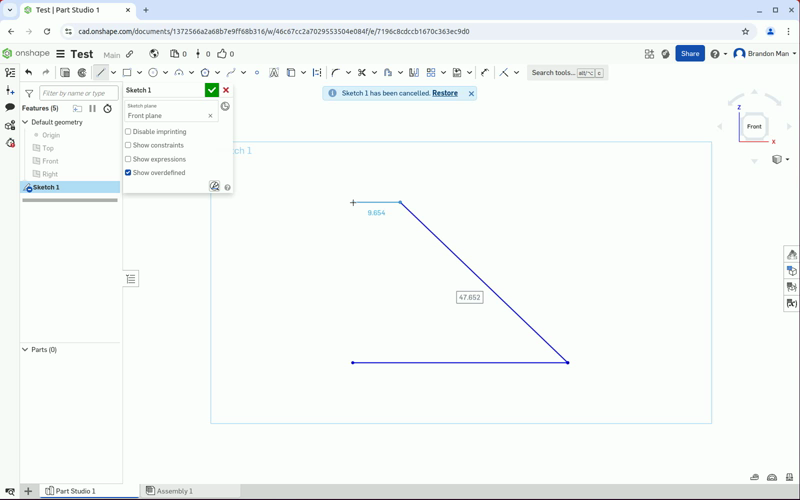
key_up(shift)
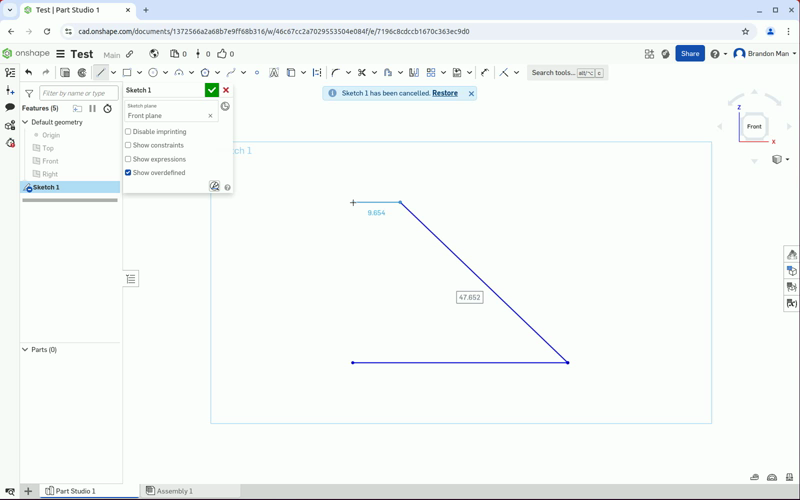
key_down(shift)
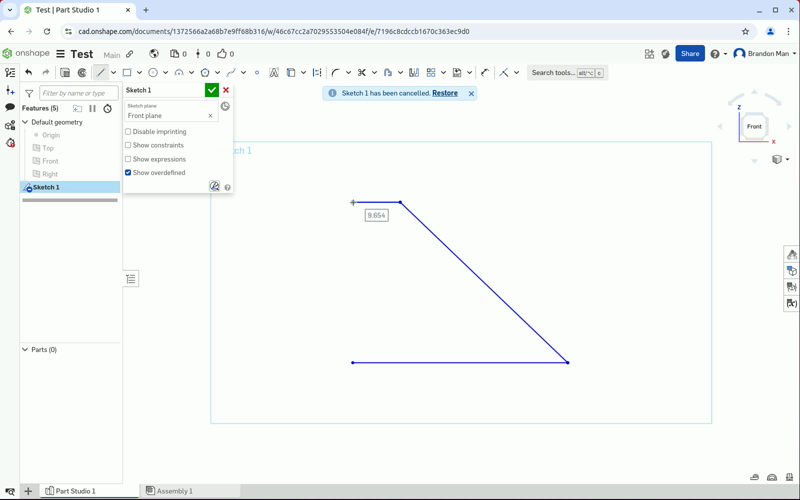
mouse_move(352, 362)
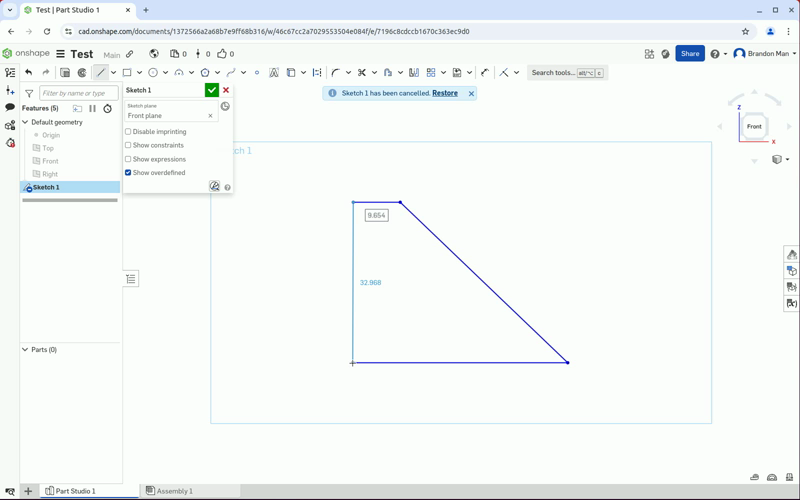
key_up(shift)
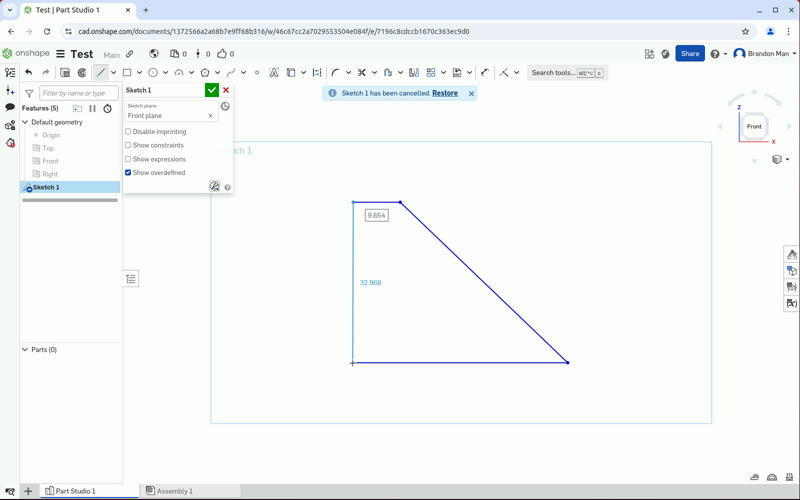
click(352, 362)
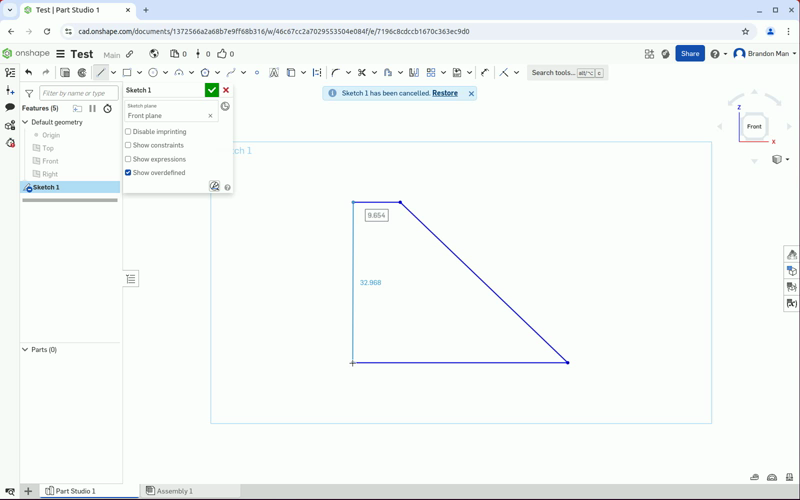
key(esc)
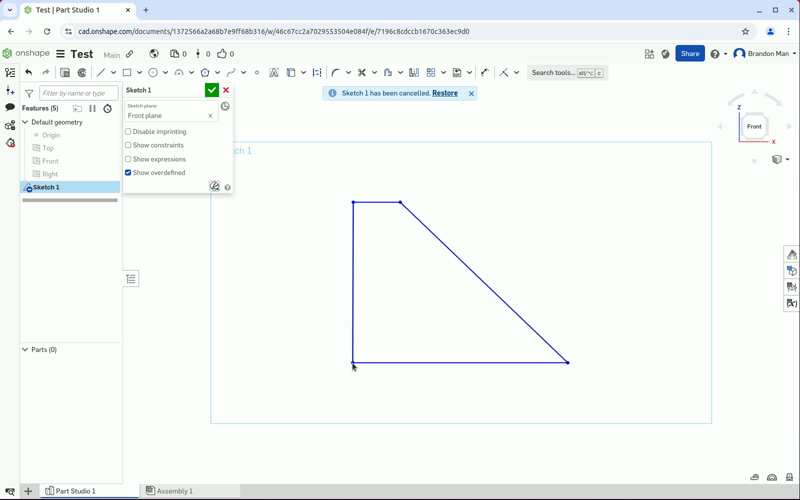
mouse_move(393, 277)
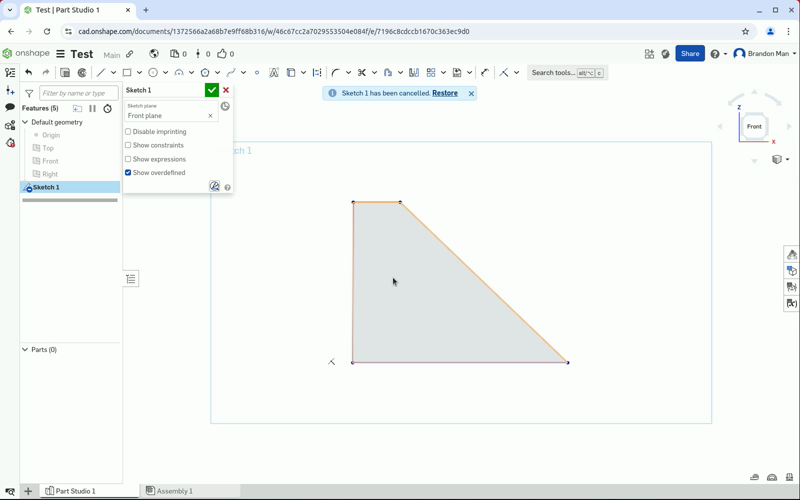
click(393, 277)
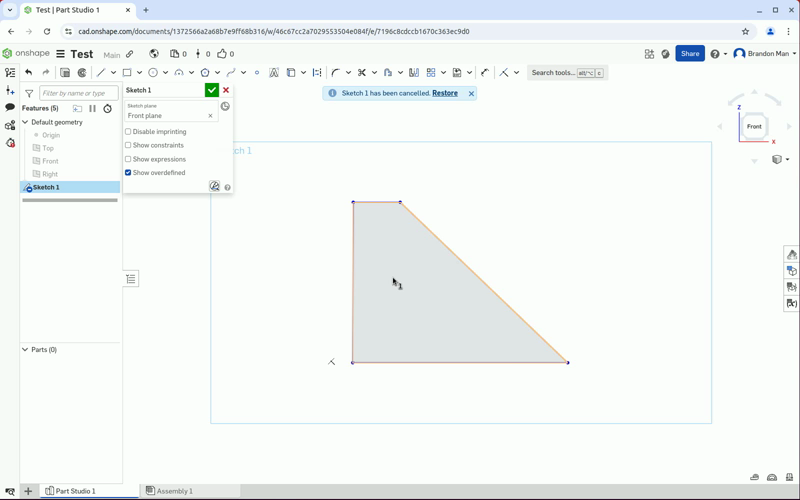
mouse_move(73, 352)
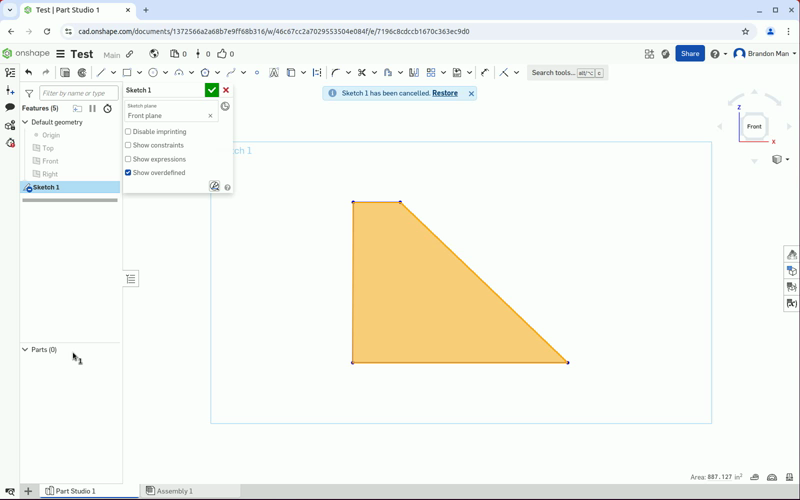
key(shift+y)
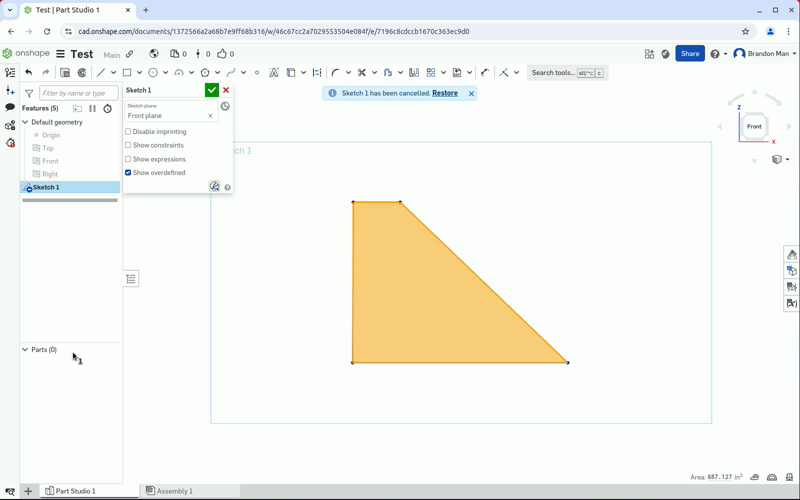
key(shift+e)
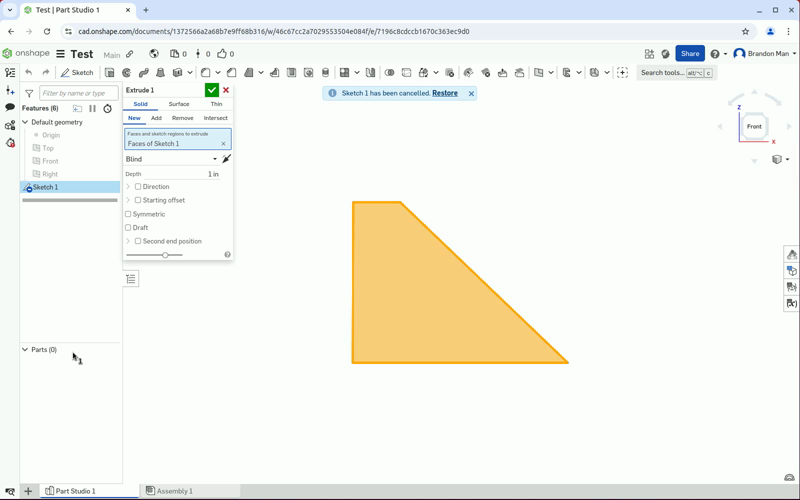
mouse_move(143, 106)
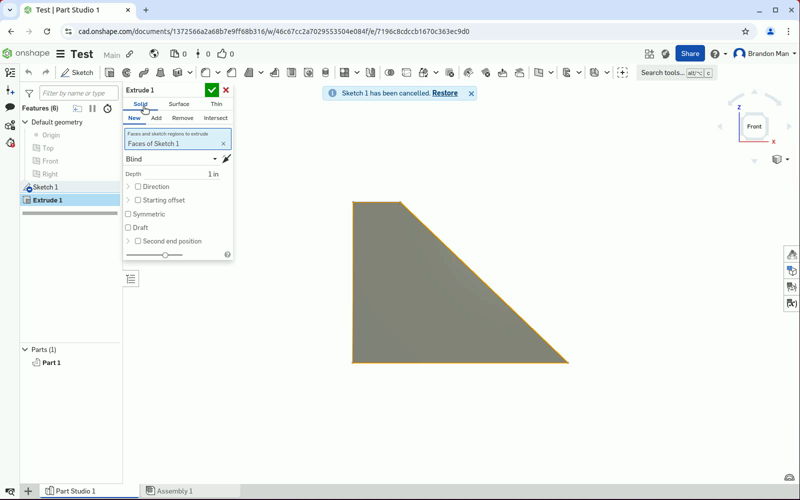
click(143, 106)
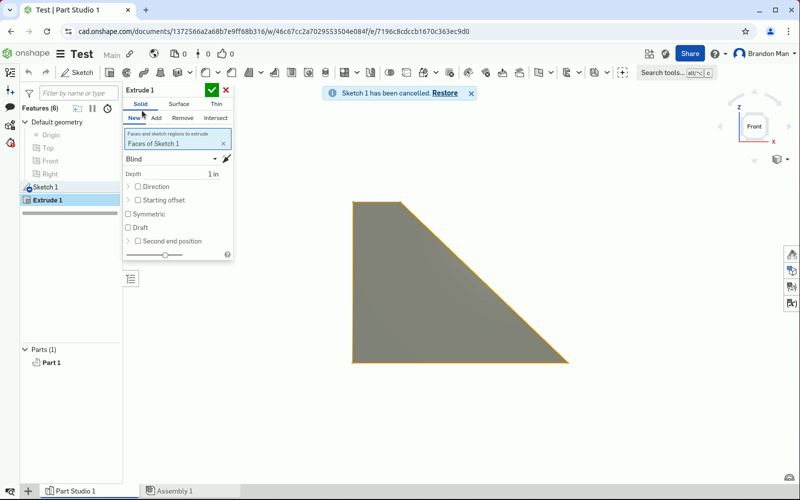
mouse_move(137, 120)
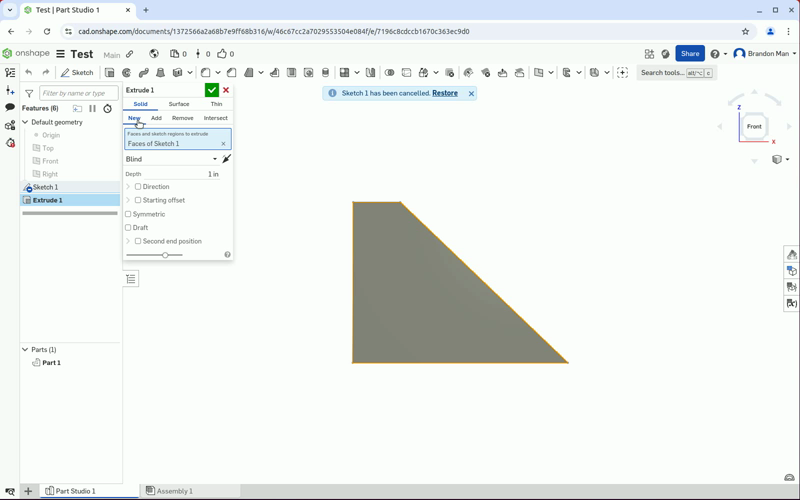
click(137, 120)
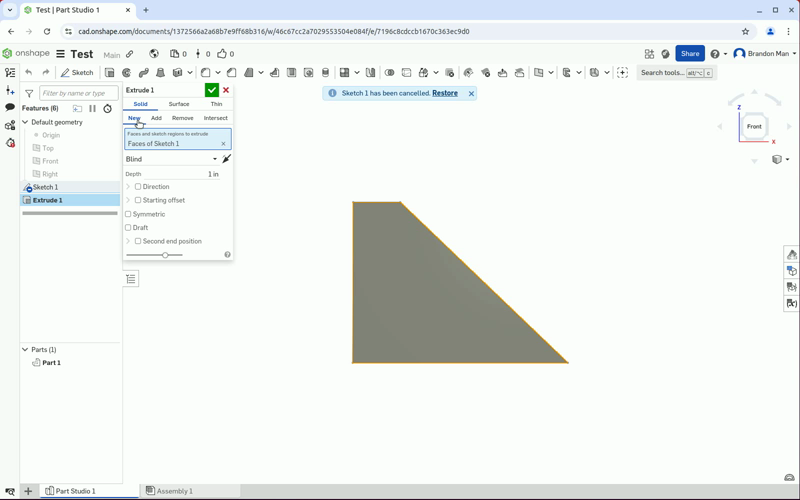
key(tab, 4)
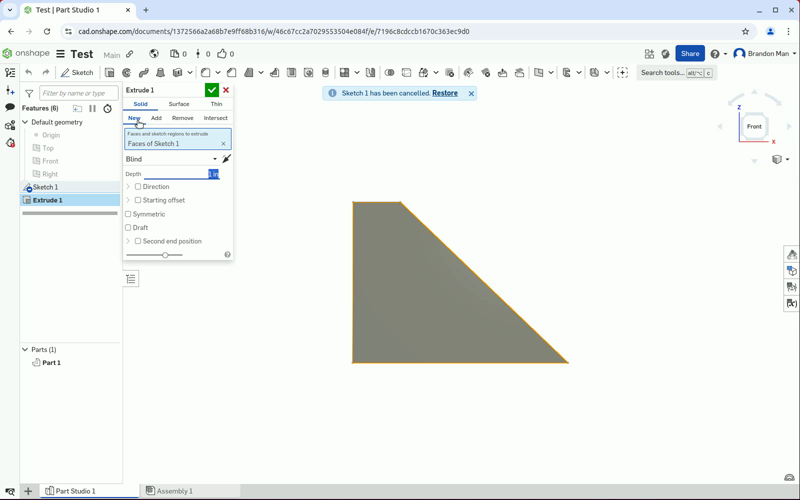
text(23.108)
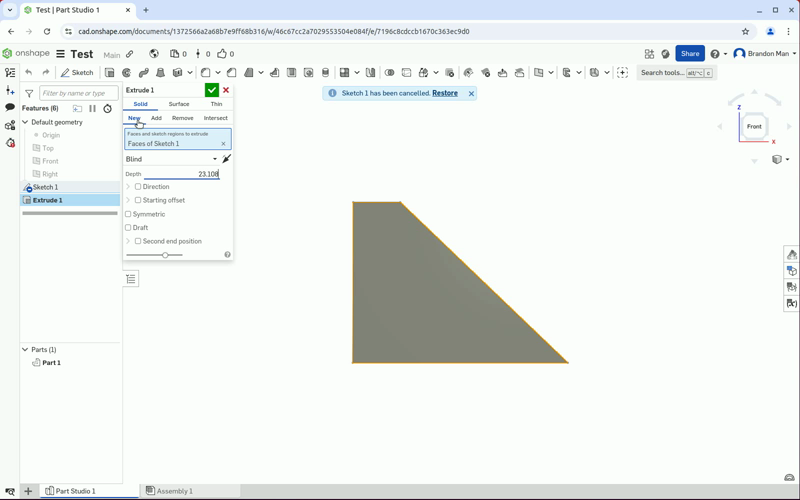
key(enter)
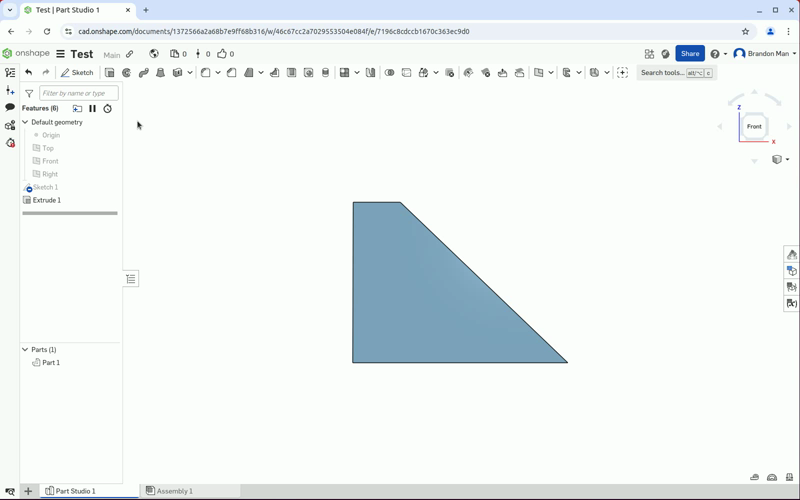
key(shift+h)
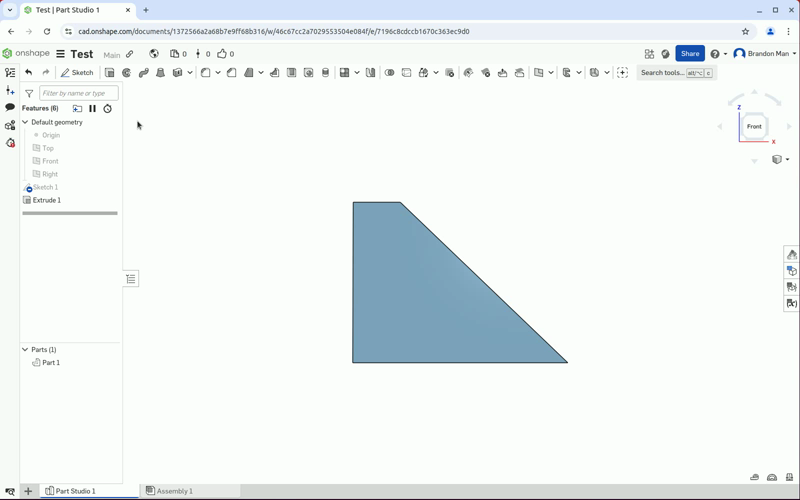
key(shift+h)
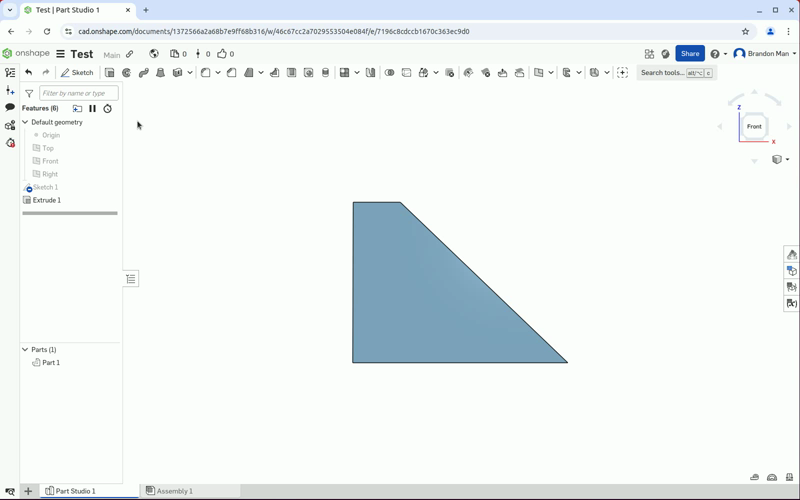
mouse_move(73, 189)
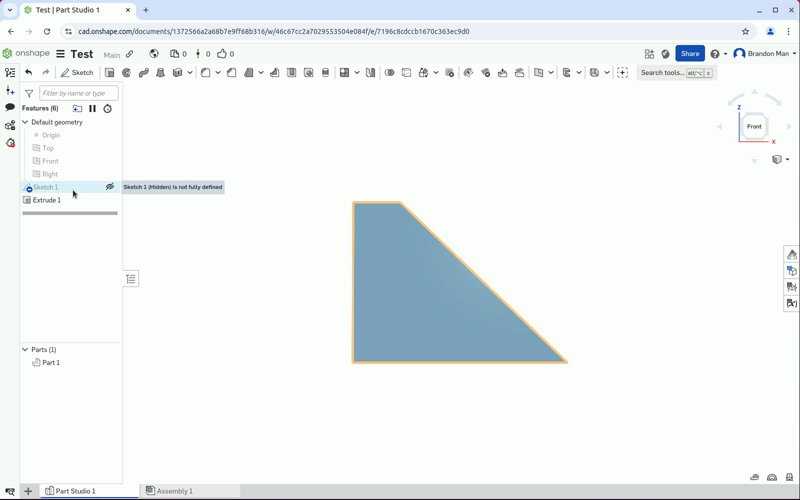
click(73, 189)
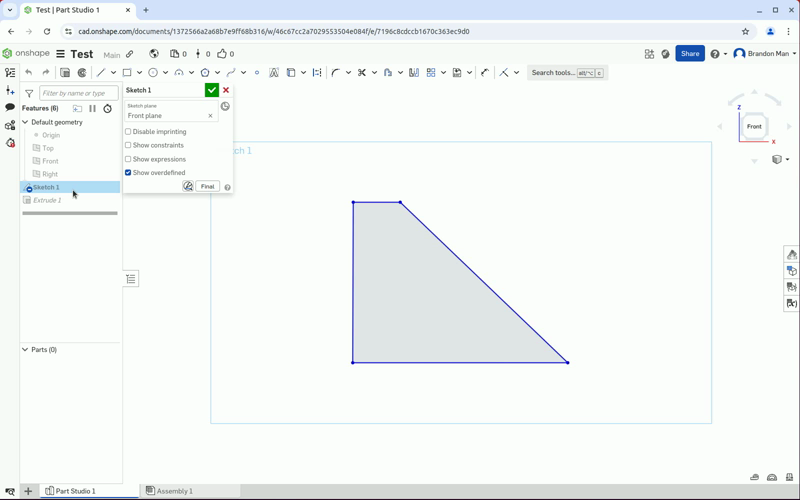
mouse_move(229, 92)
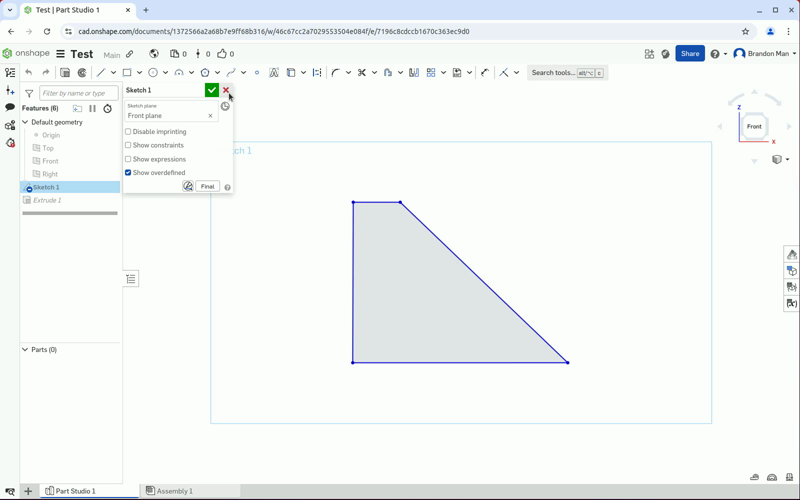
click(229, 92)
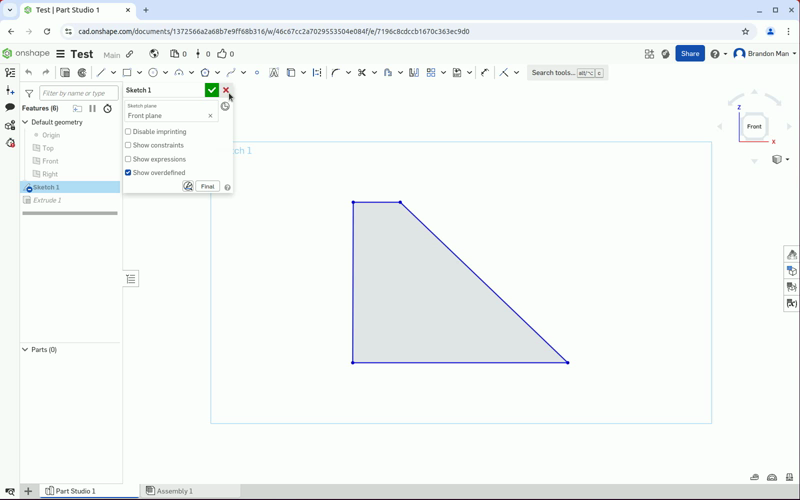
key(shift+s)
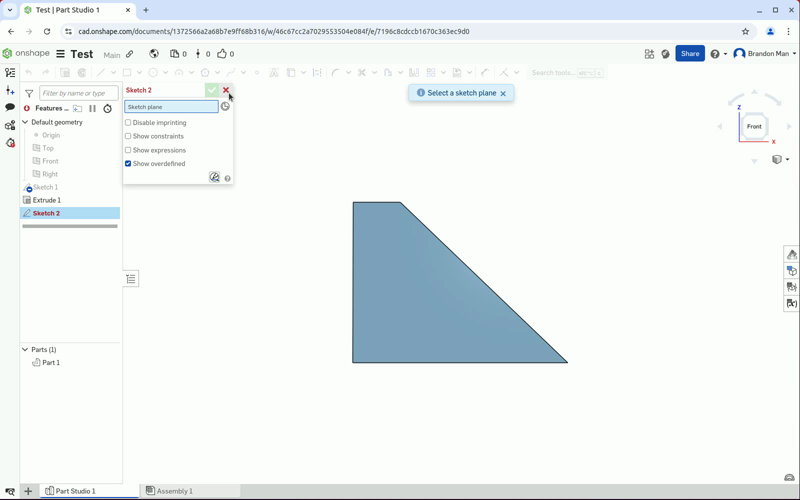
mouse_move(73, 163)
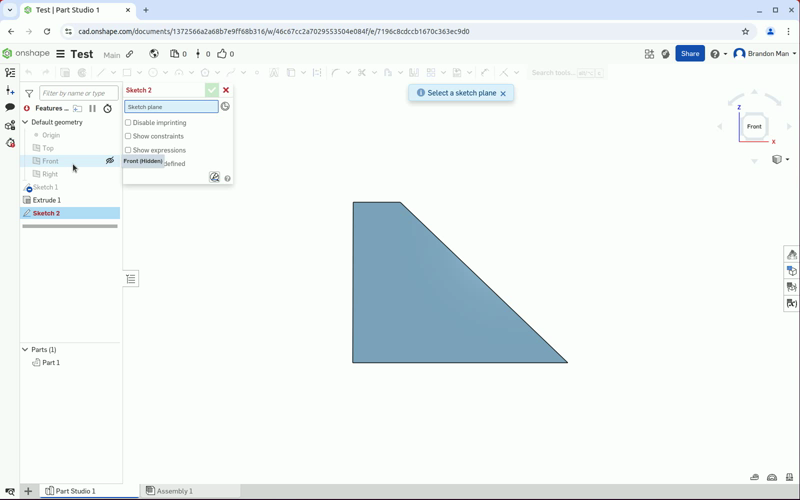
click(73, 163)
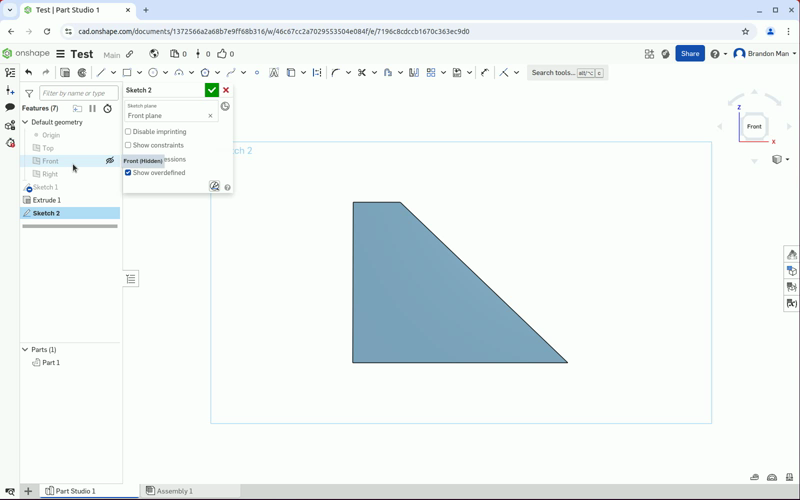
mouse_move(73, 352)
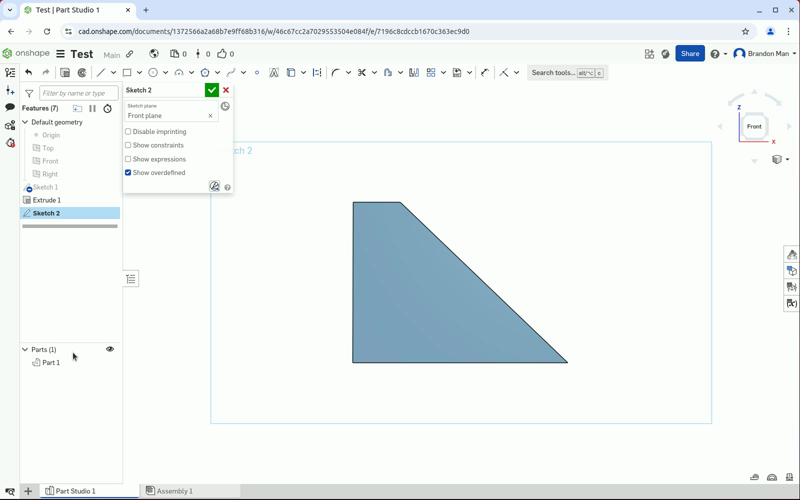
key(y)
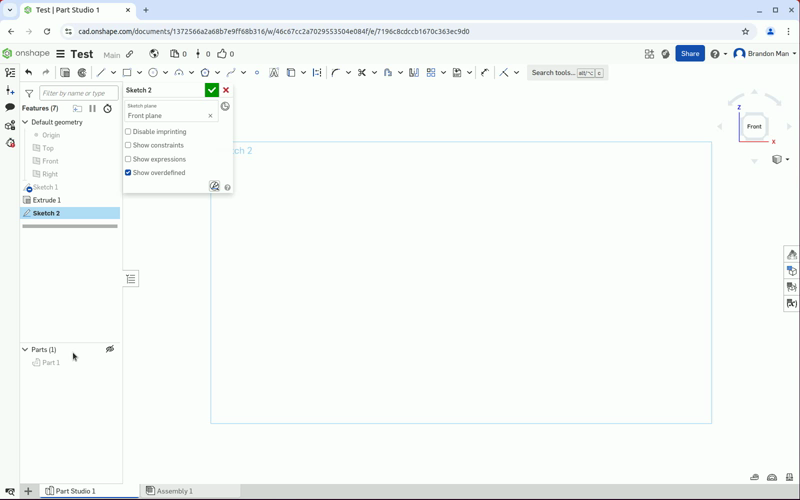
key(l)
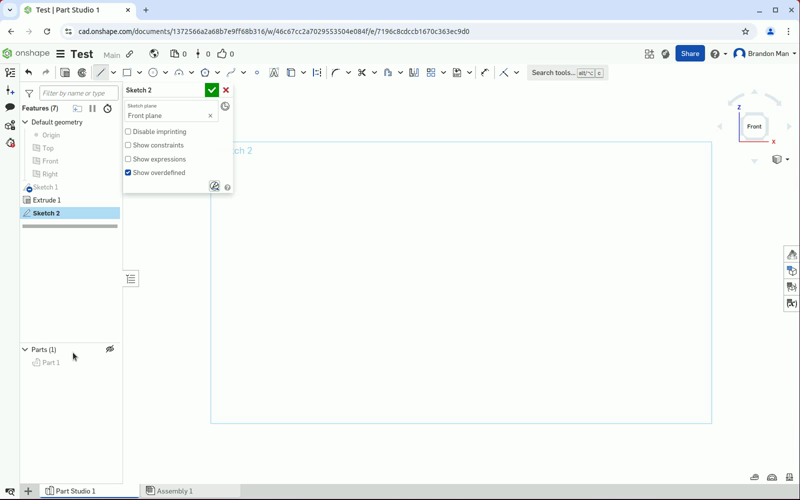
key_down(shift)
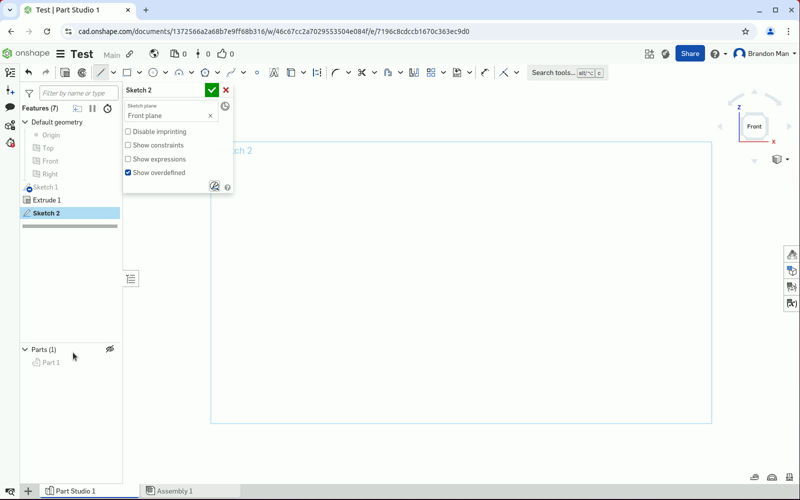
mouse_move(352, 223)
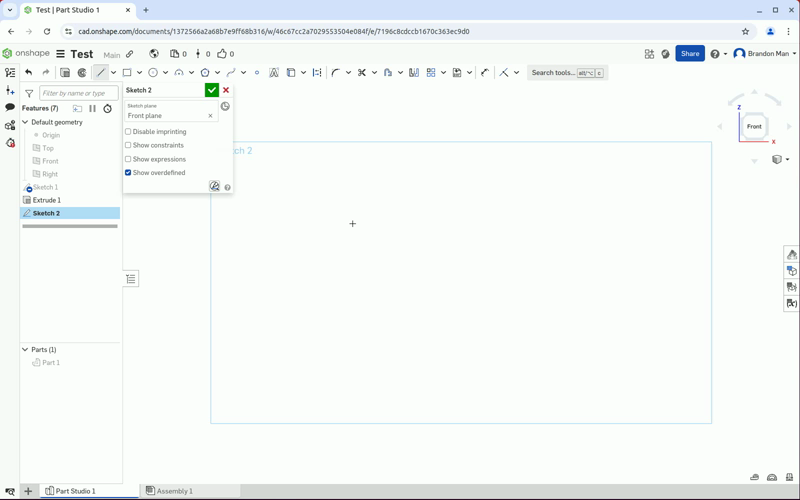
click(352, 223)
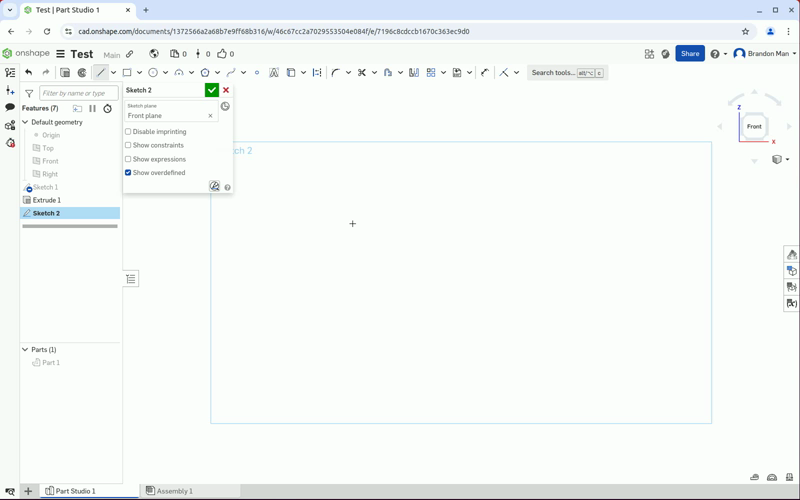
key_up(shift)
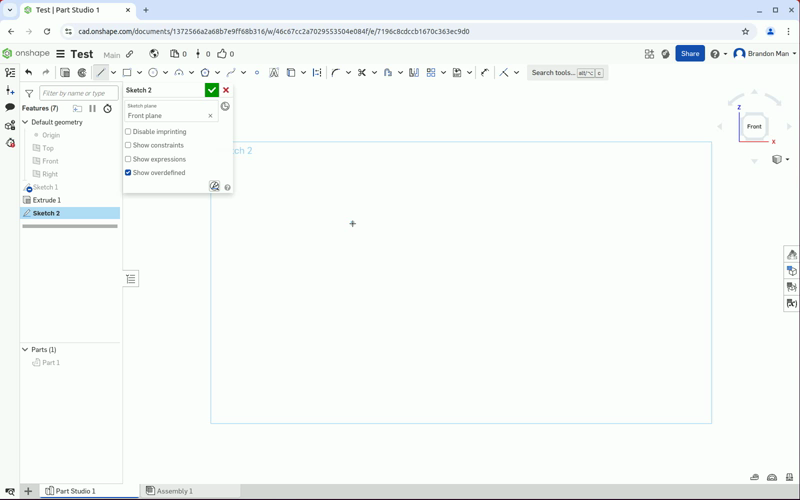
key_down(shift)
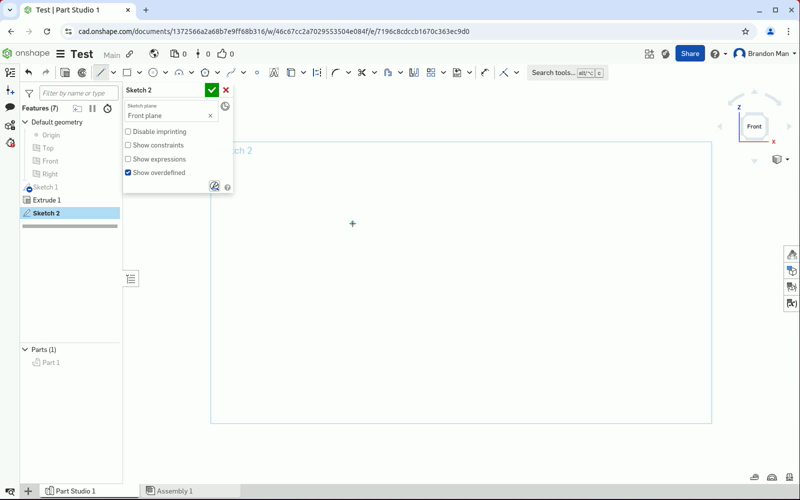
mouse_move(382, 223)
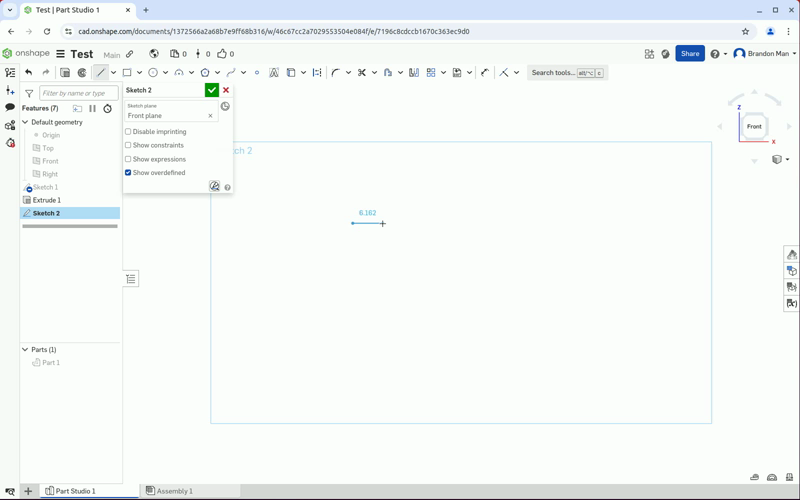
mouse_move(400, 223)
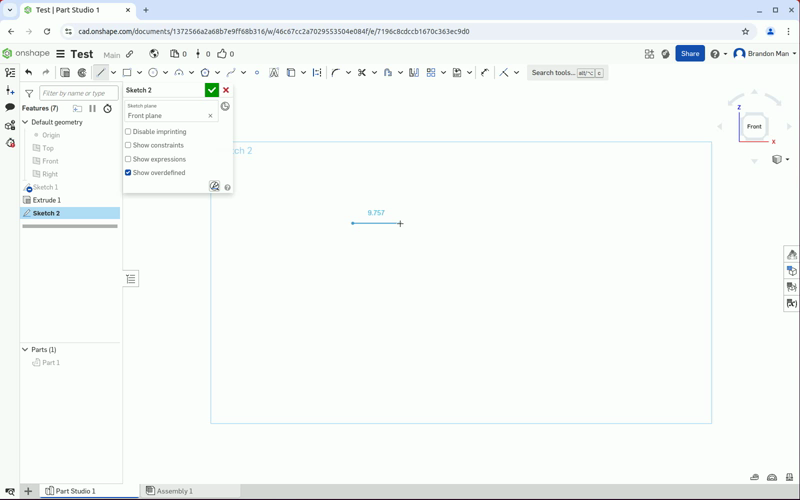
click(400, 223)
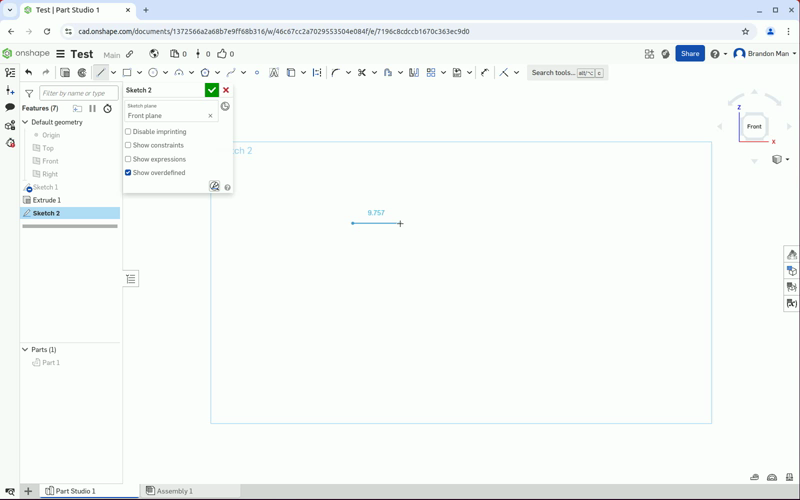
key_up(shift)
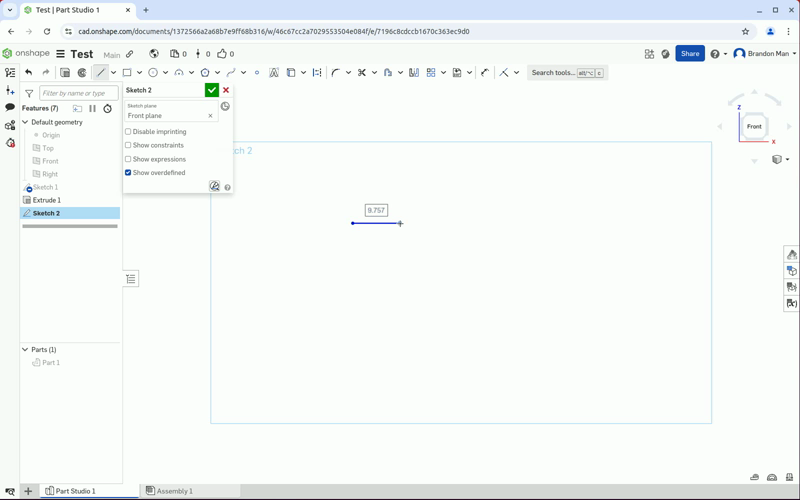
key_down(shift)
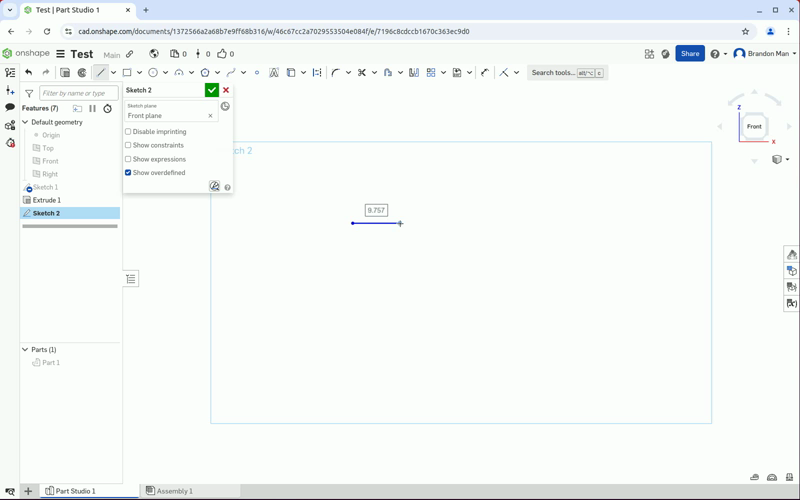
mouse_move(544, 363)
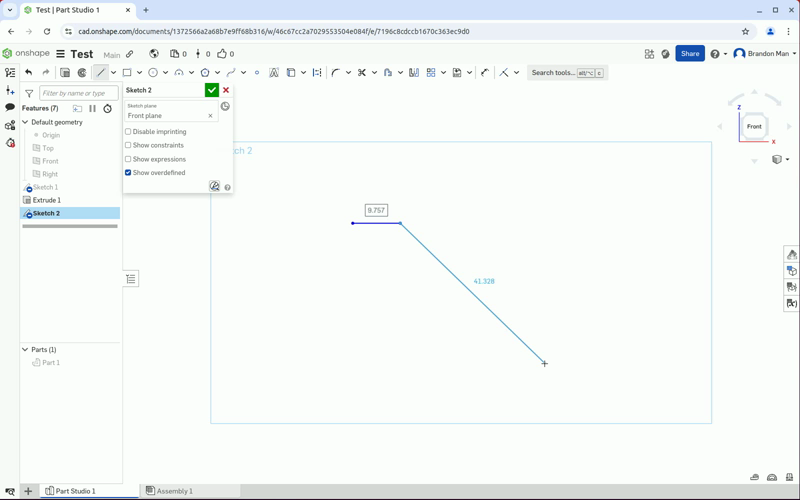
click(544, 363)
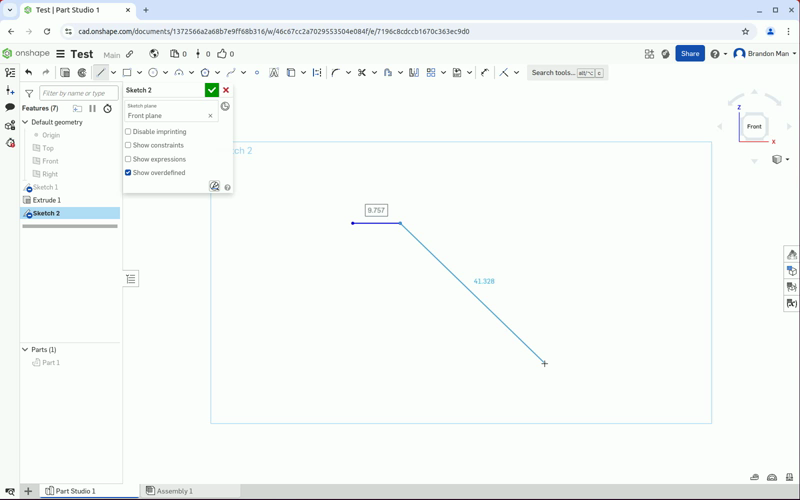
key_up(shift)
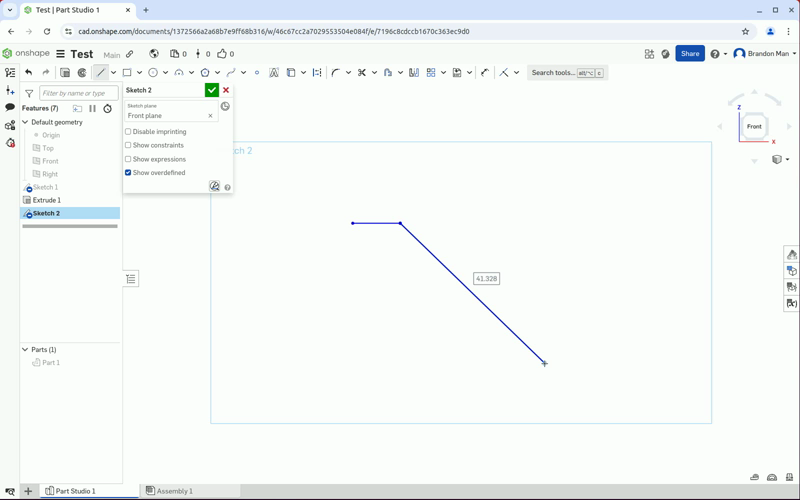
key_down(shift)
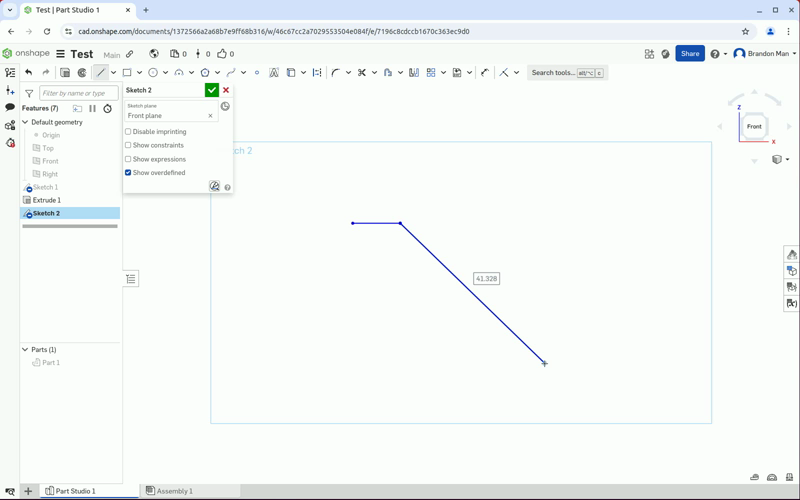
mouse_move(574, 363)
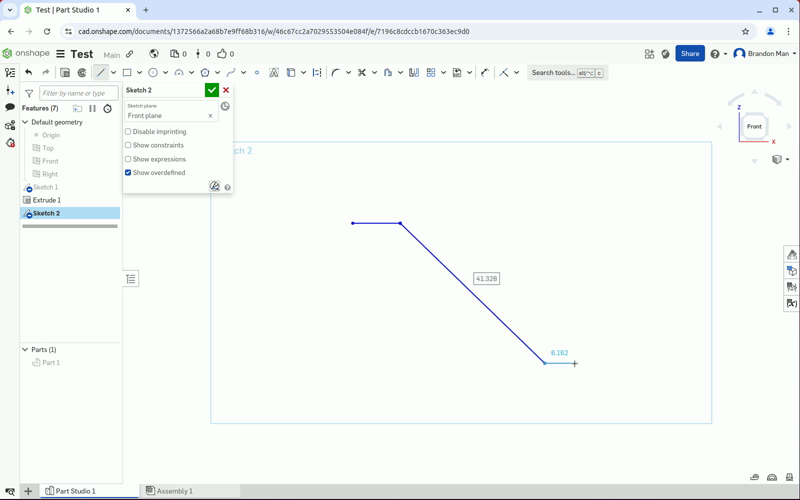
mouse_move(567, 363)
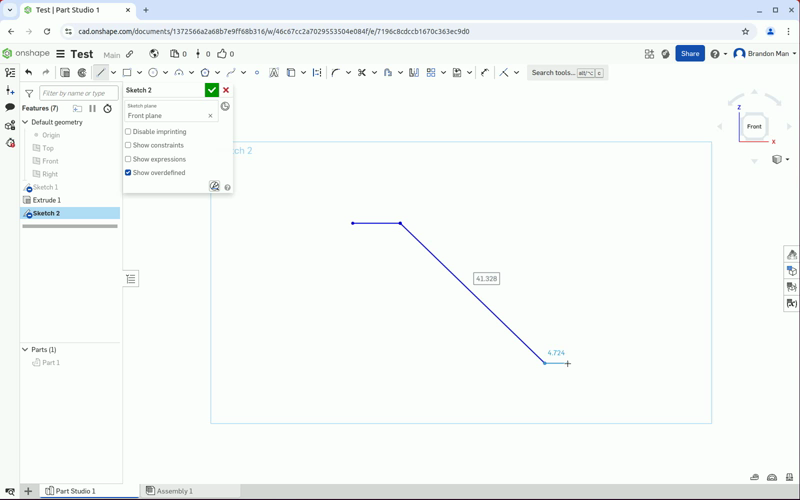
click(567, 363)
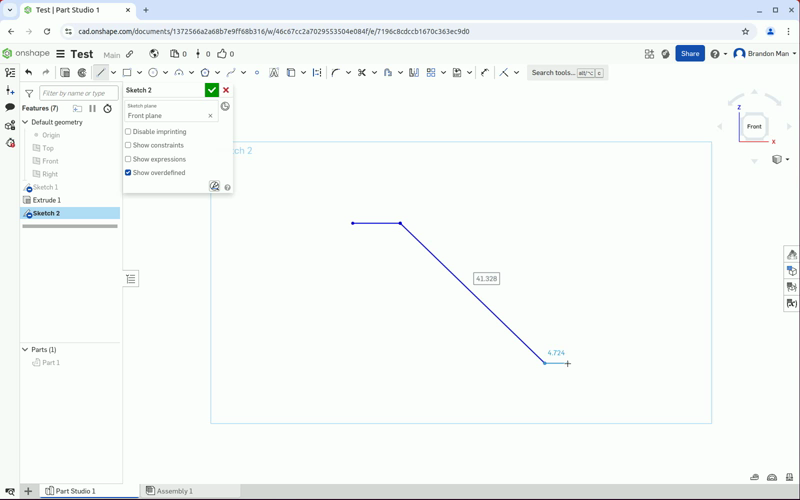
key_up(shift)
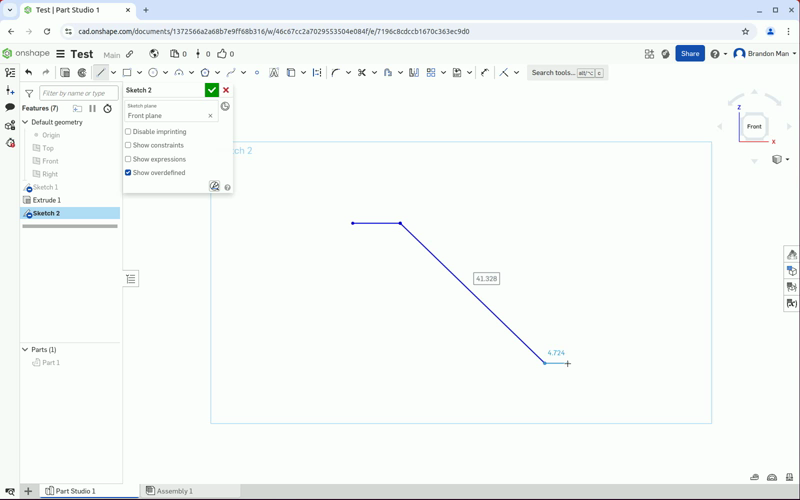
key_down(shift)
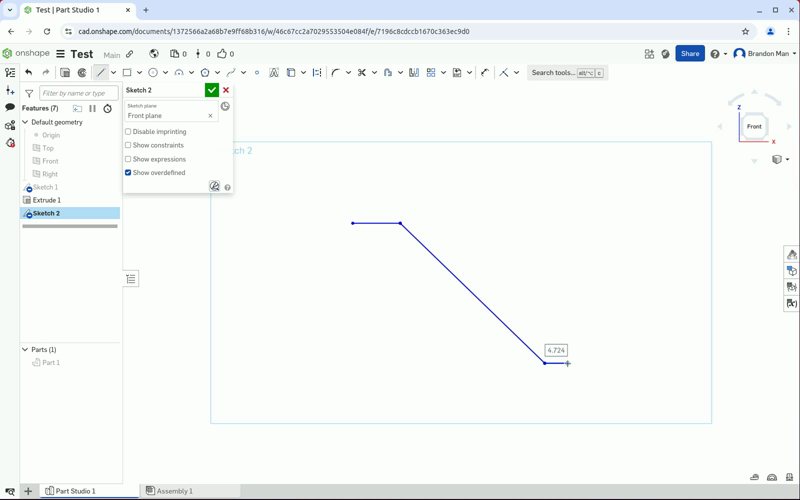
mouse_move(400, 202)
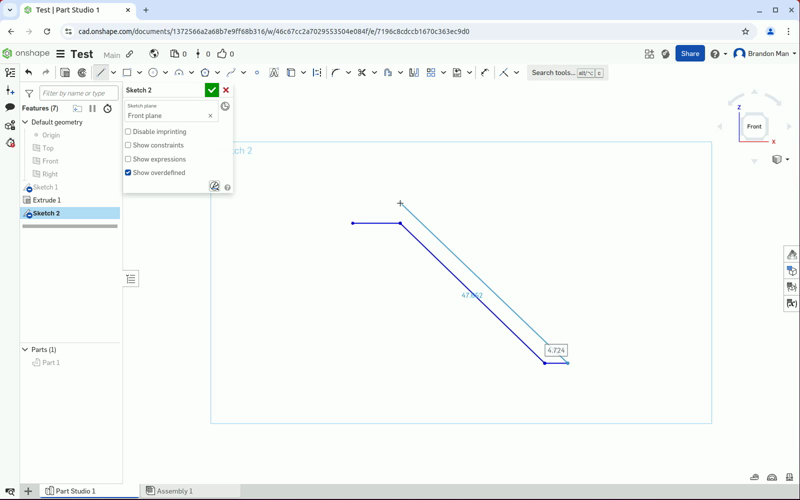
click(400, 202)
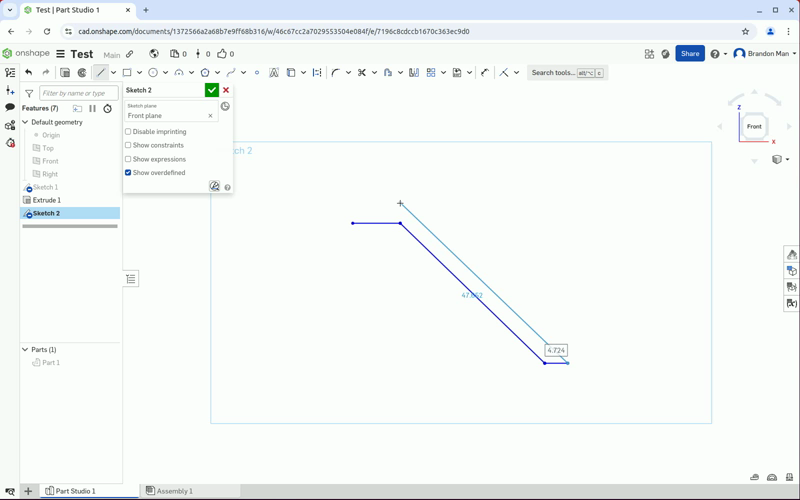
key_up(shift)
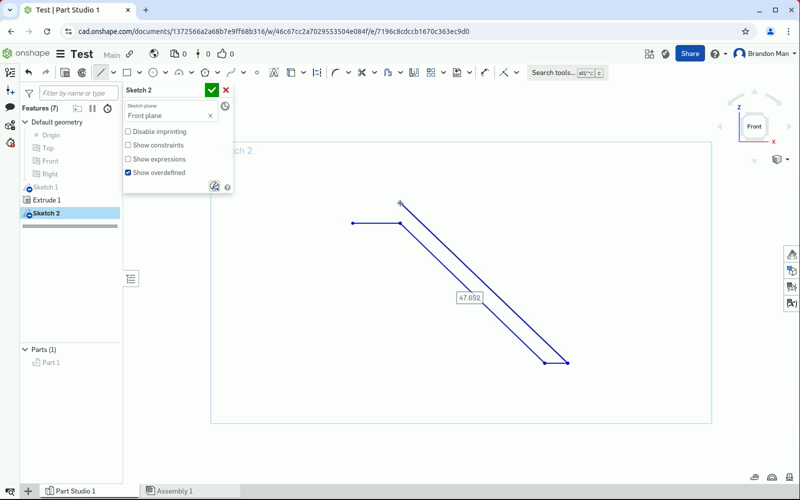
key_down(shift)
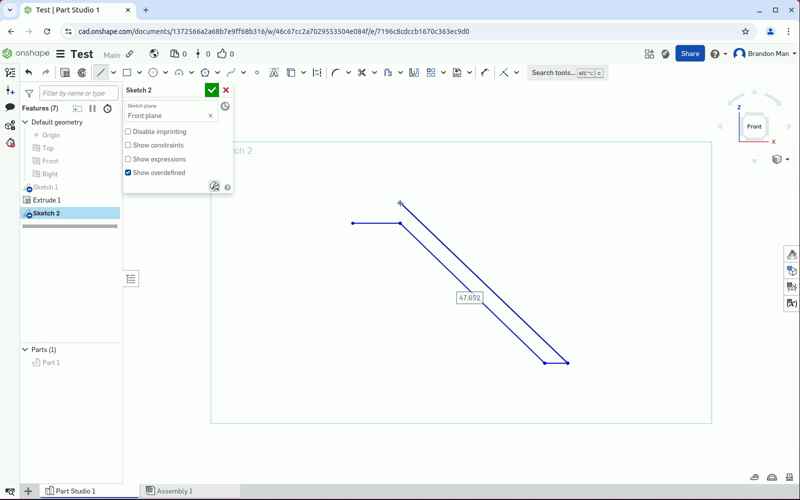
mouse_move(430, 202)
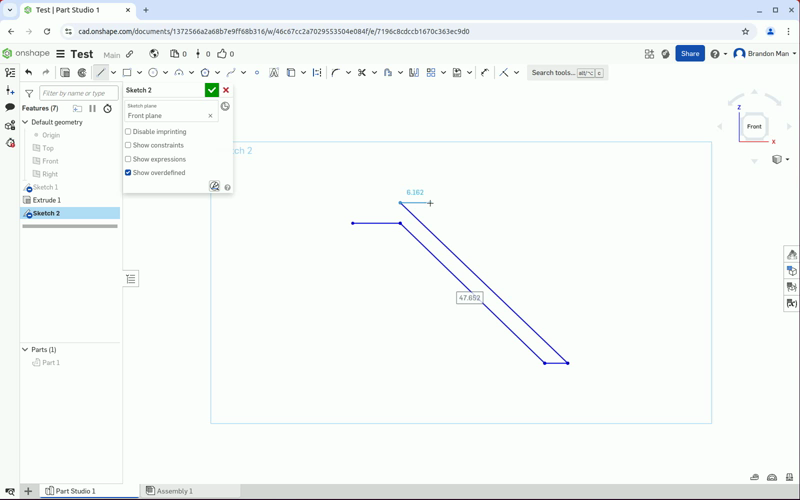
mouse_move(352, 202)
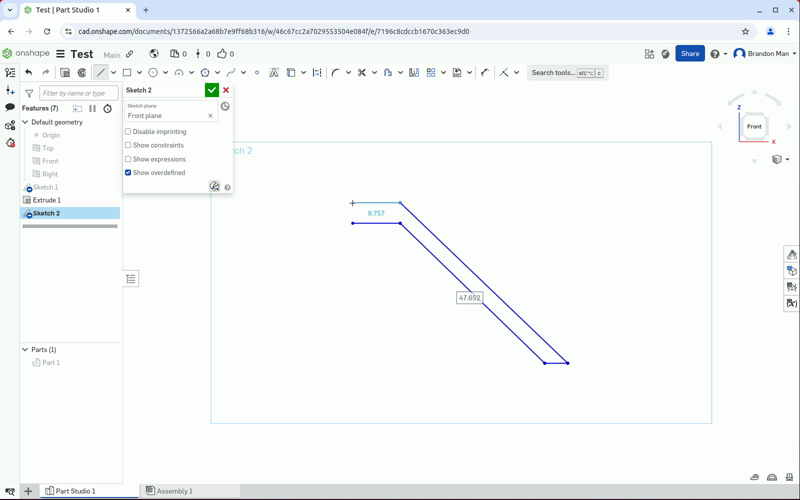
click(352, 202)
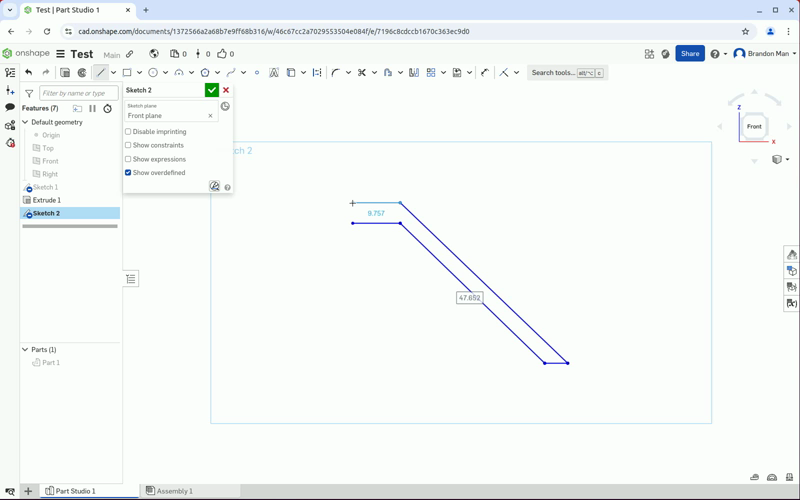
key_up(shift)
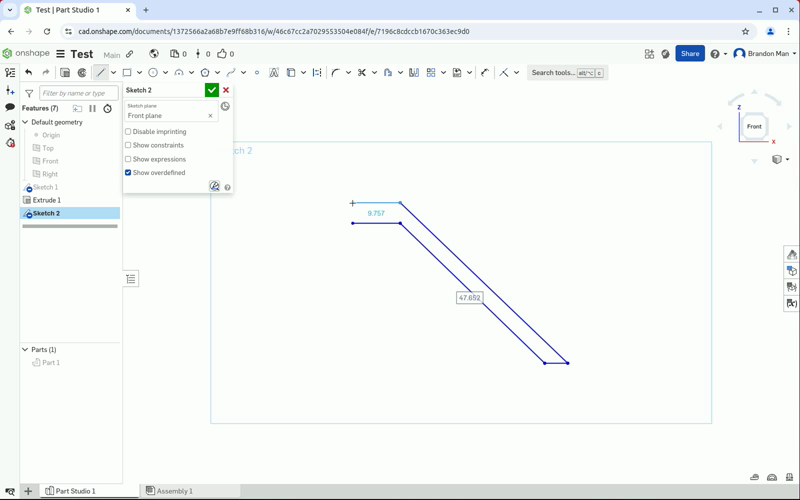
mouse_move(382, 202)
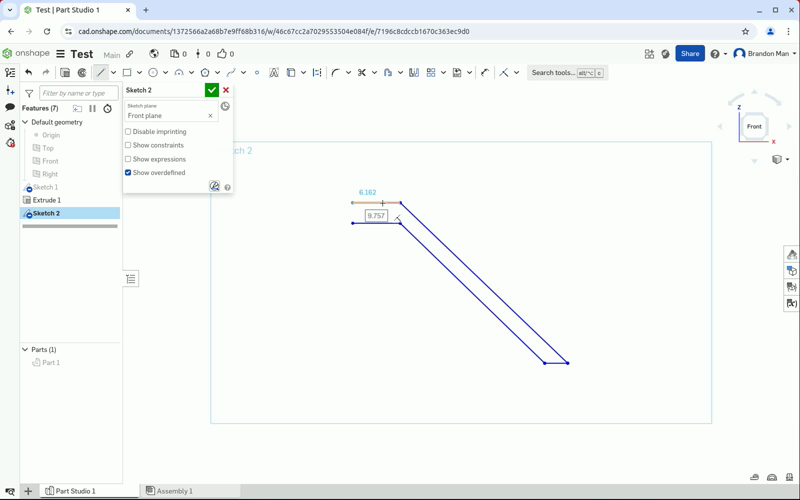
key_down(shift)
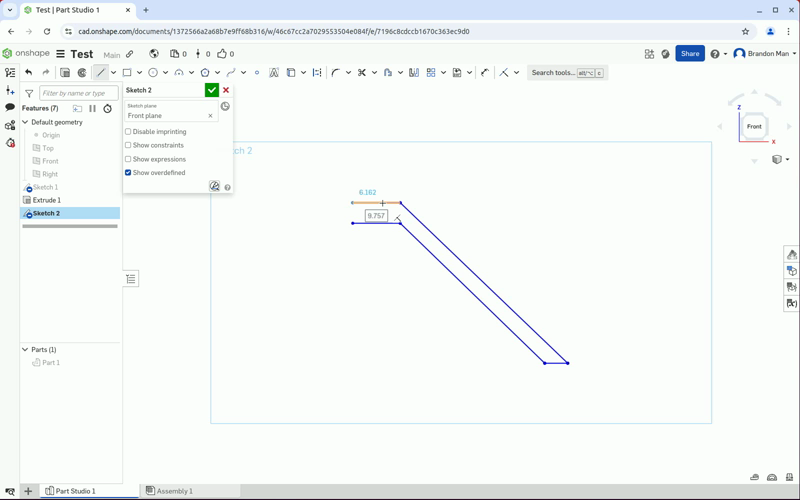
mouse_move(352, 223)
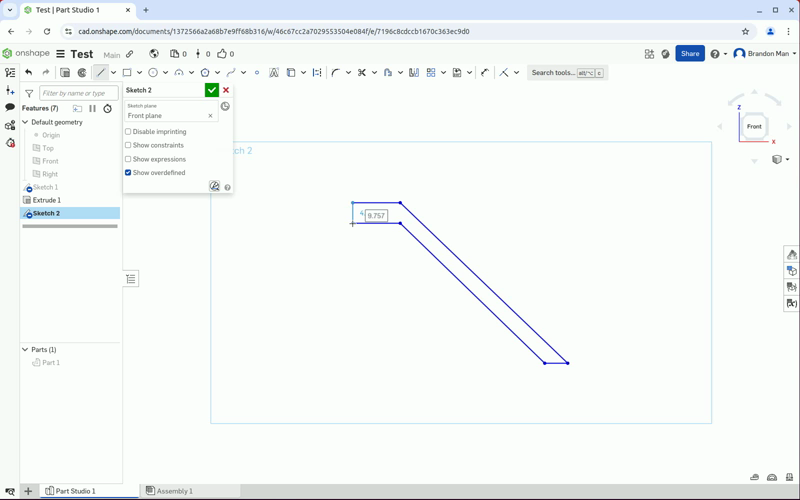
key_up(shift)
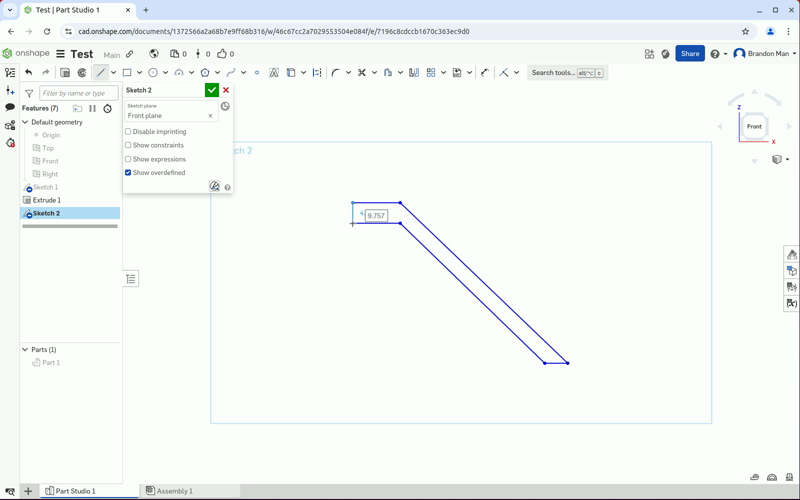
click(352, 223)
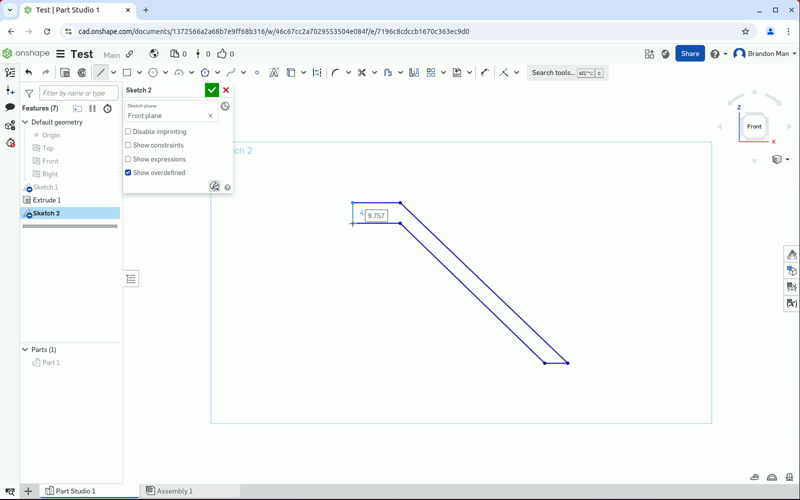
key(esc)
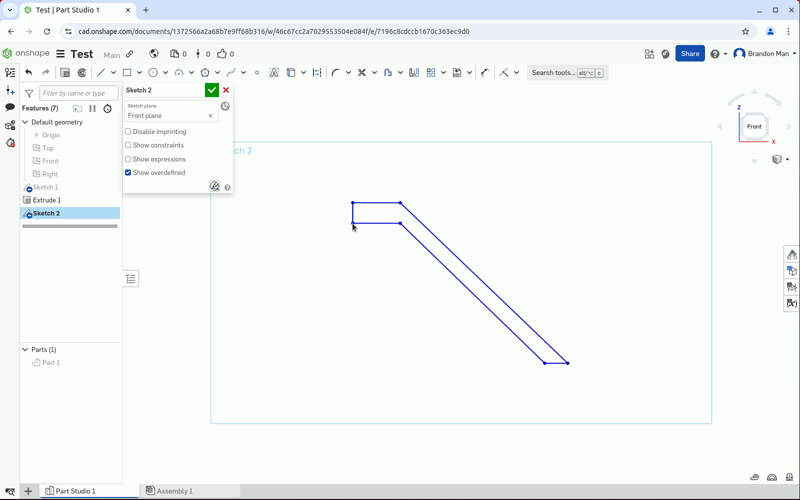
mouse_move(372, 214)
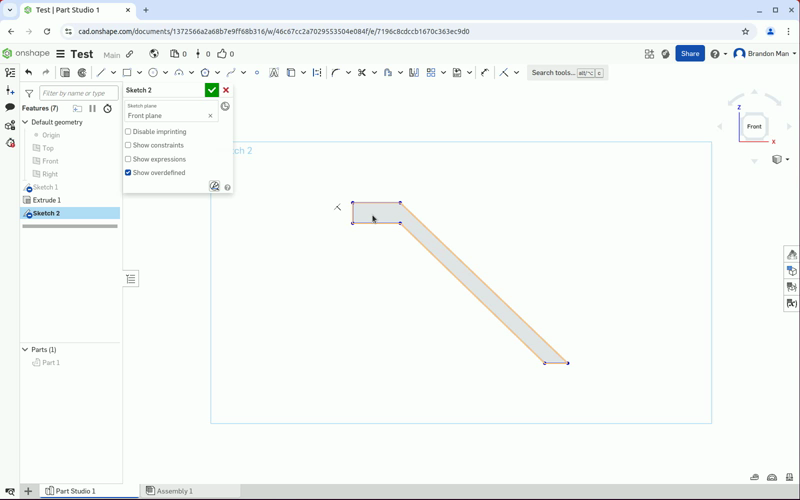
click(372, 214)
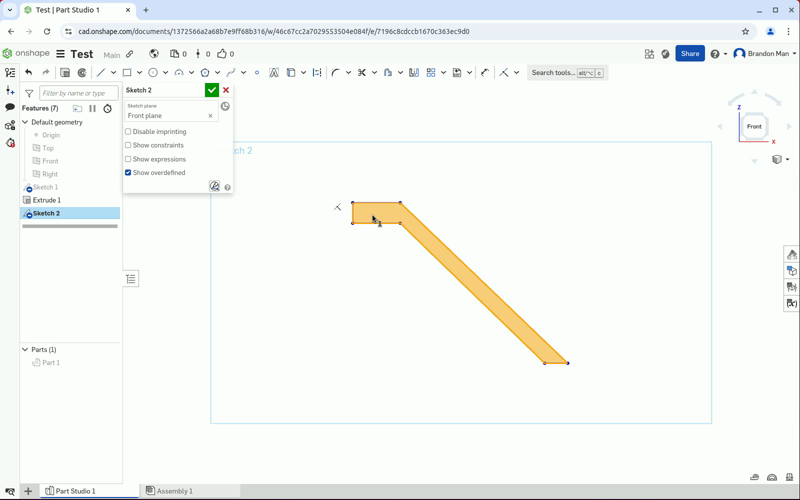
mouse_move(73, 352)
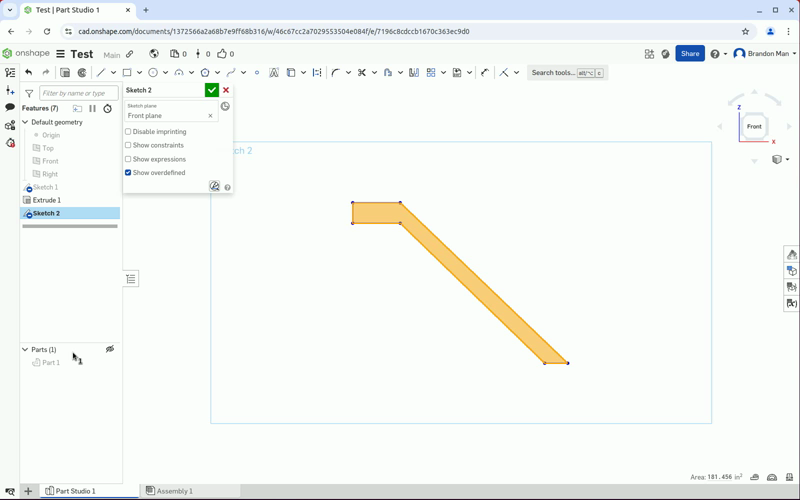
key(shift+y)
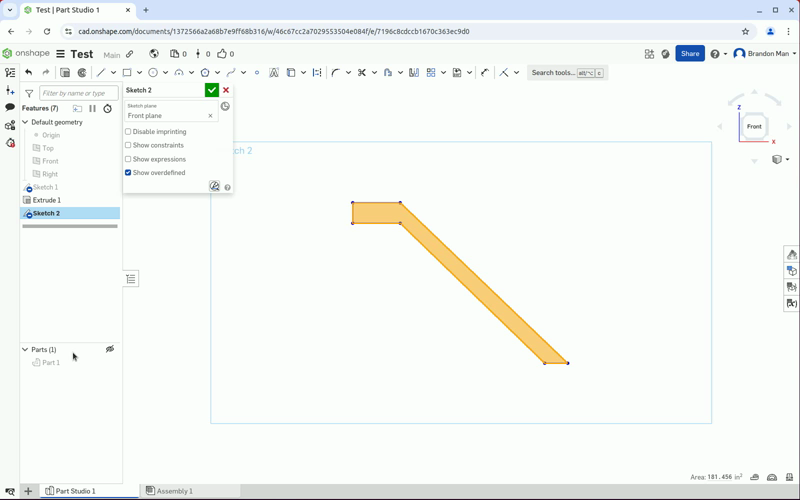
key(shift+e)
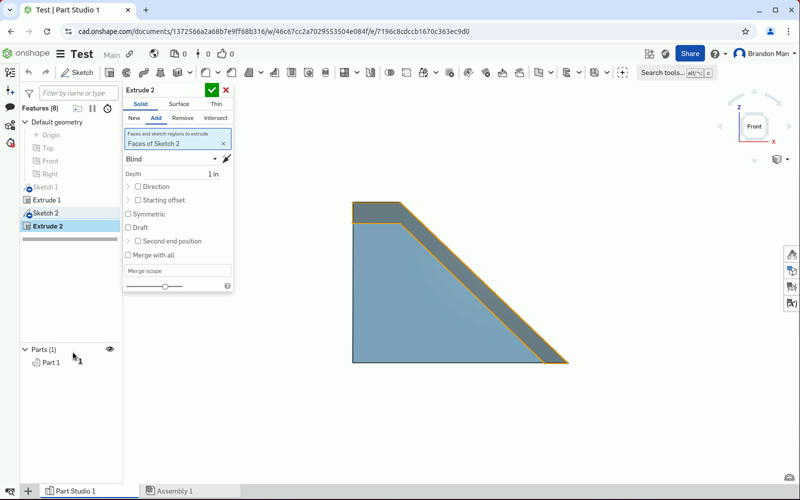
mouse_move(143, 106)
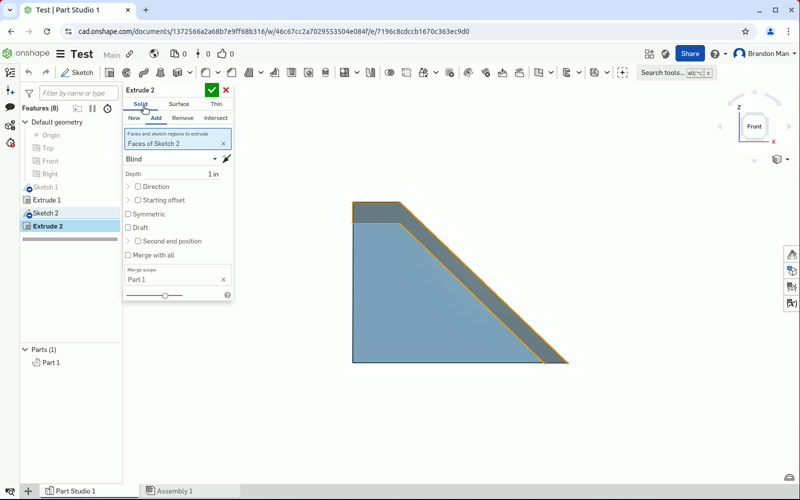
click(143, 106)
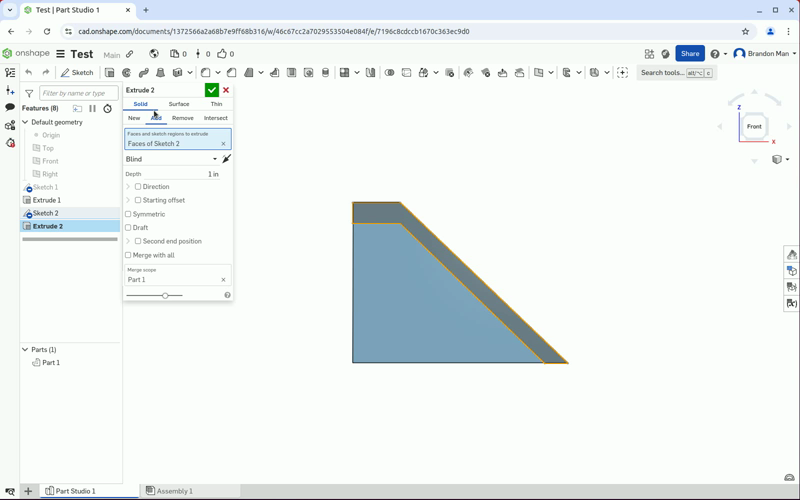
mouse_move(186, 120)
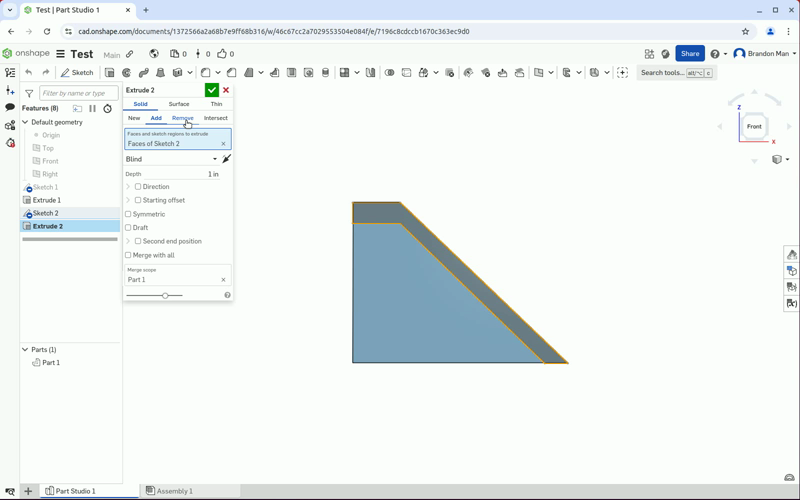
click(186, 120)
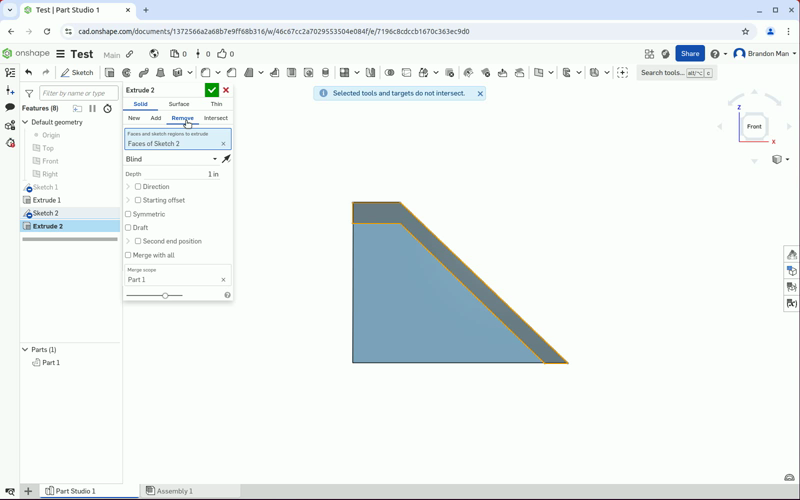
key(tab, 4)
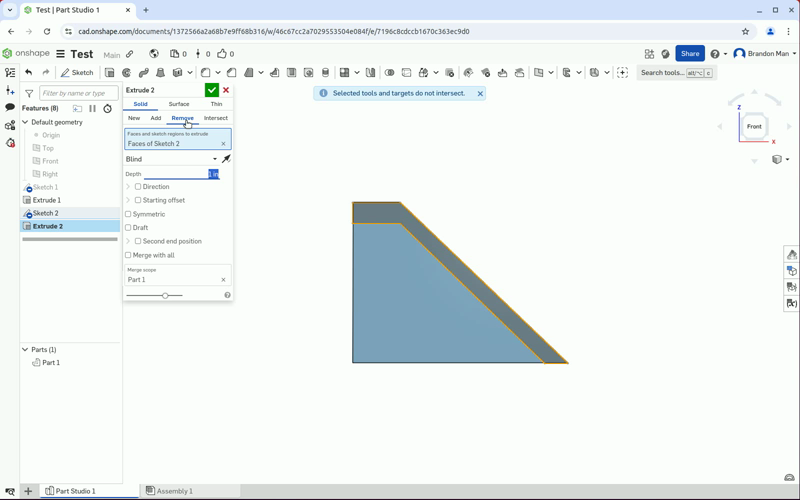
text(-20.701)
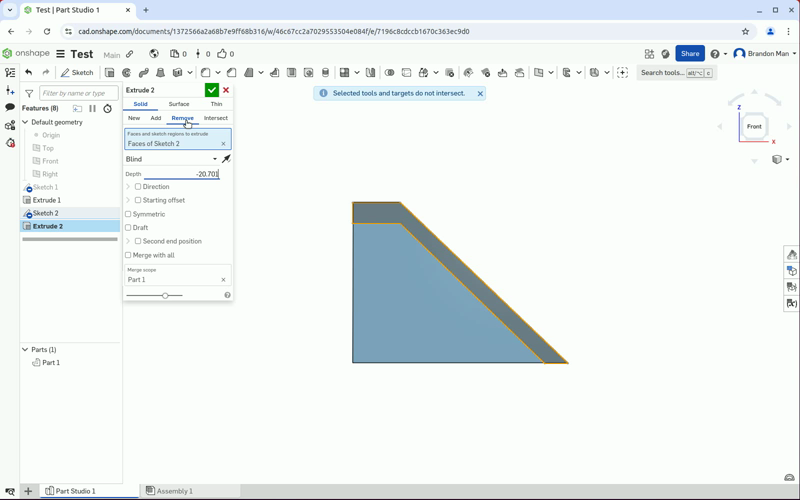
key(tab, 6)
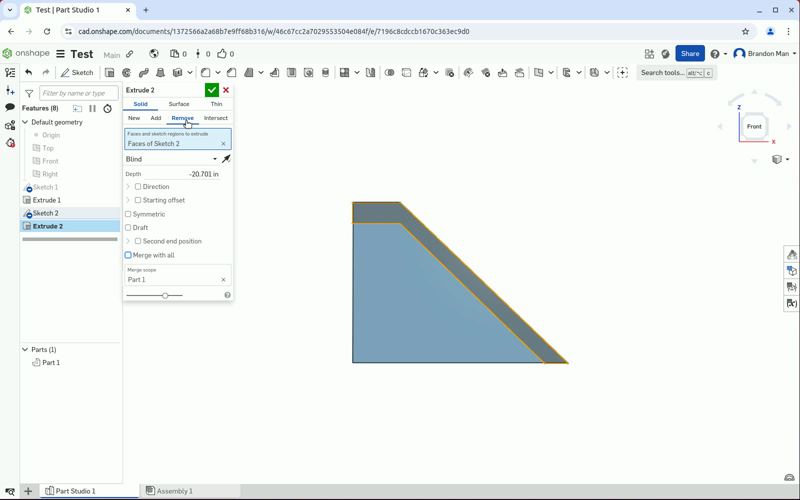
key(space)
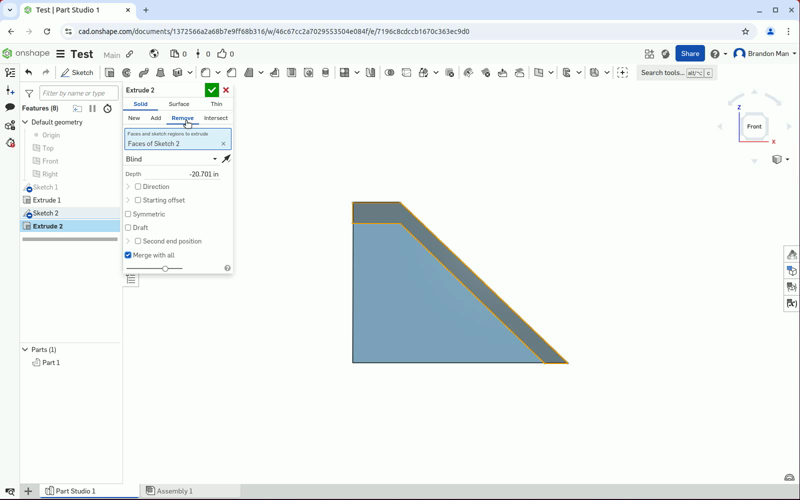
key(enter)
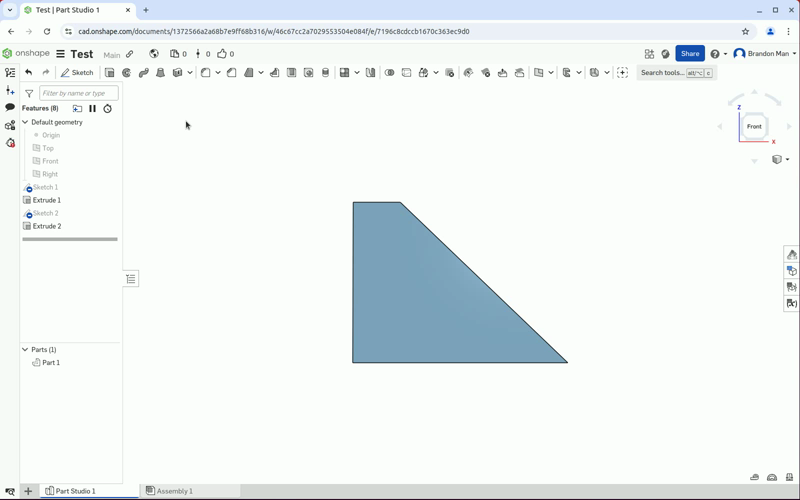
key(shift+h)
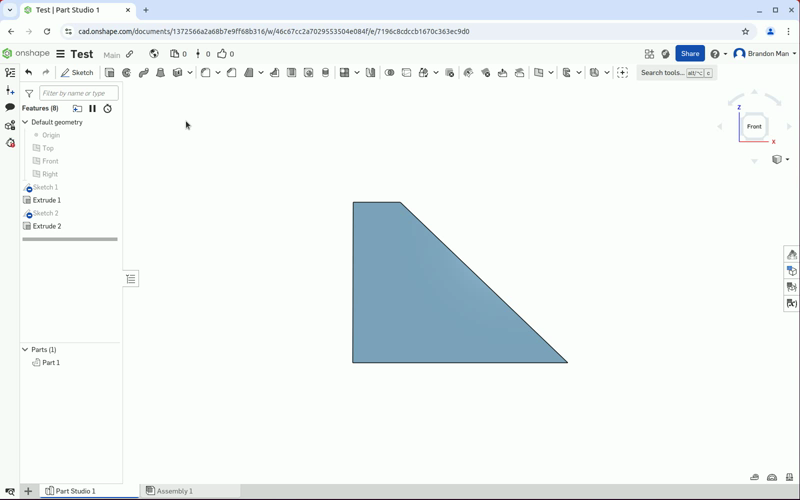
key(shift+h)
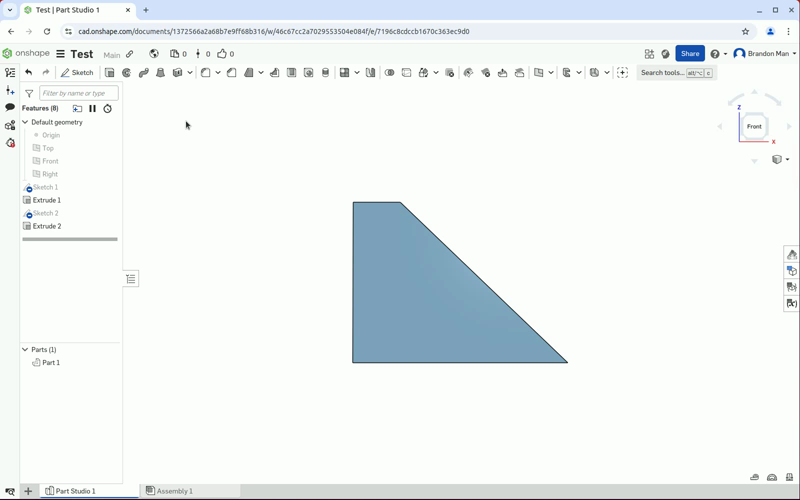
mouse_move(73, 189)
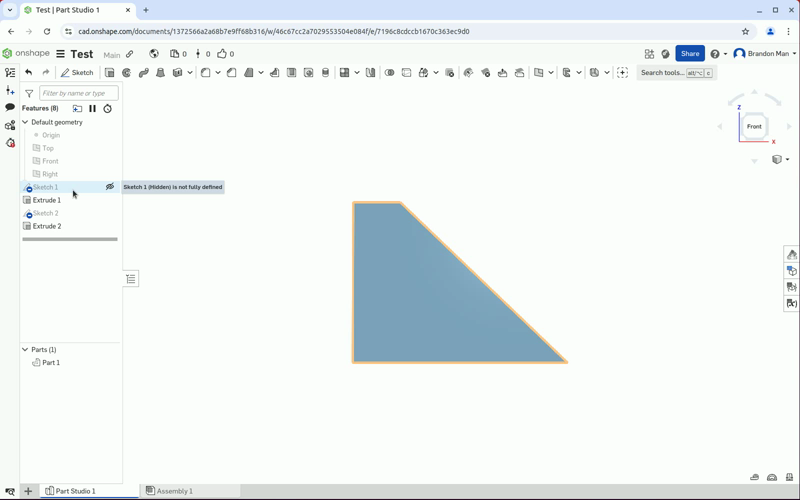
click(73, 189)
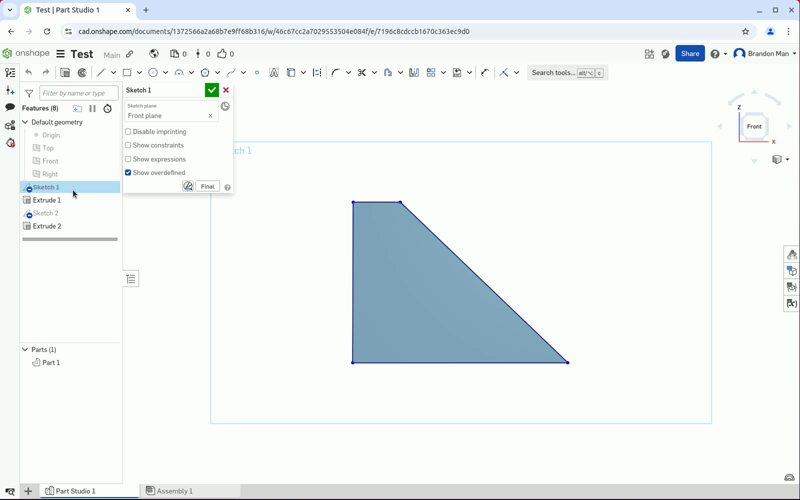
mouse_move(229, 92)
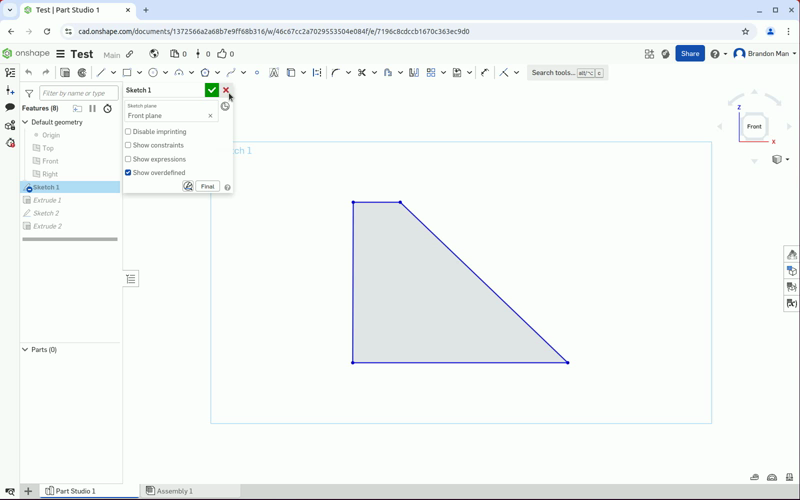
click(229, 92)
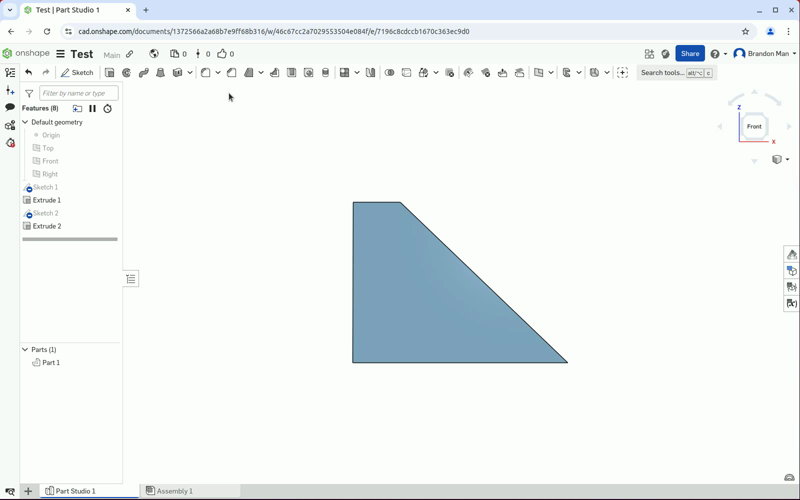
mouse_move(73, 352)
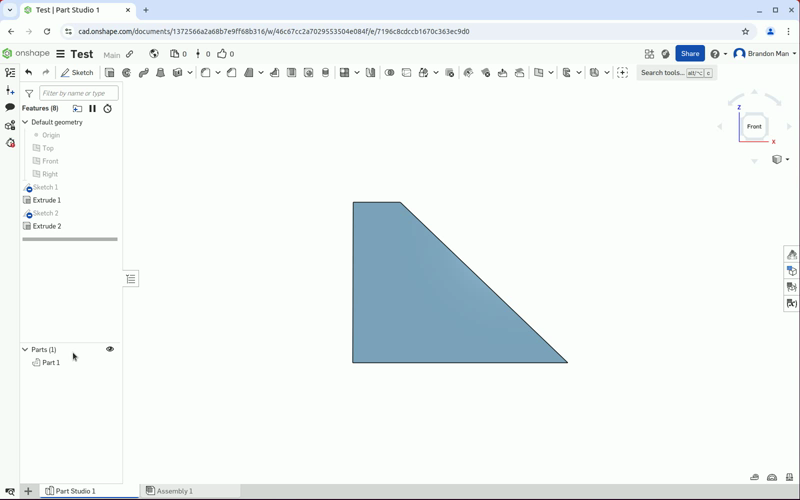
key(y)
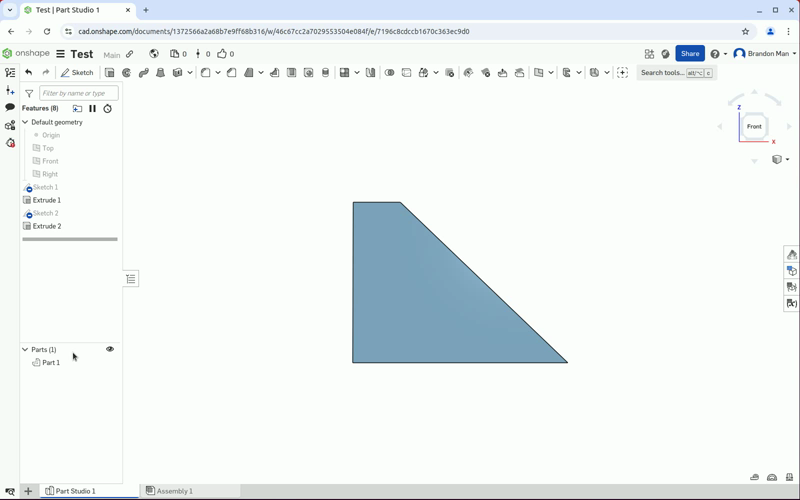
key(shift+p)
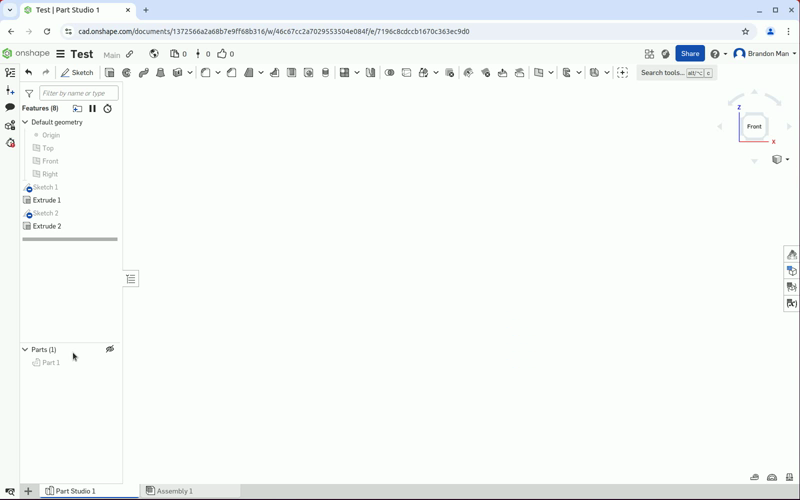
key(space)
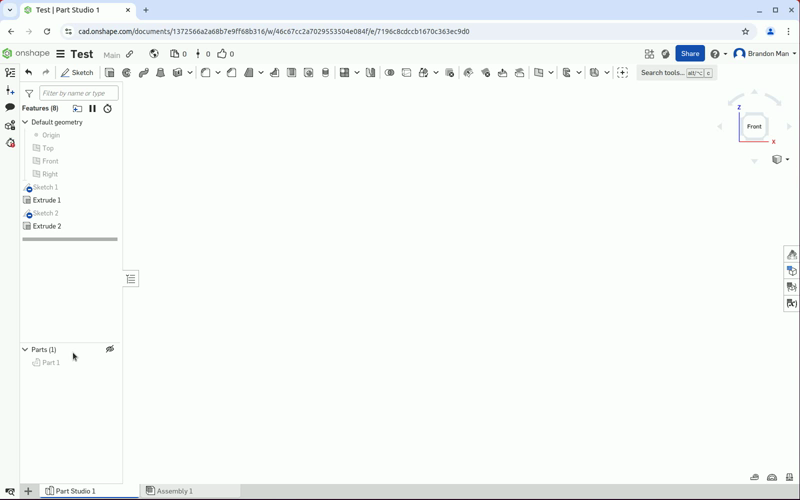
key_down(shift)
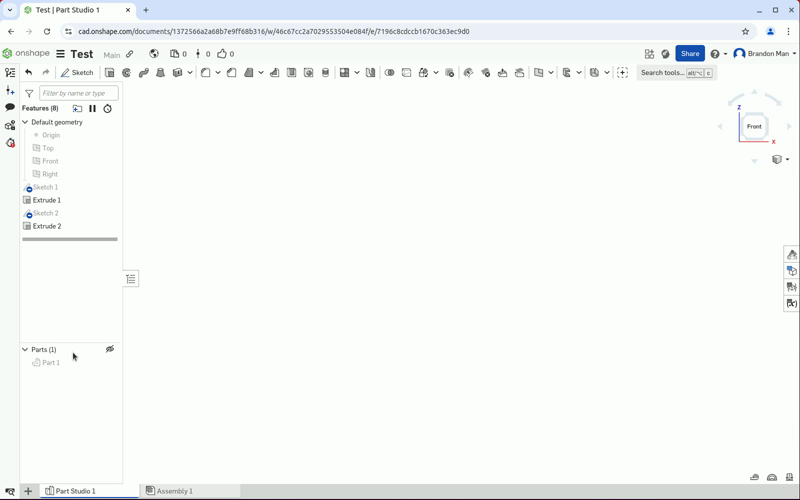
key(left)
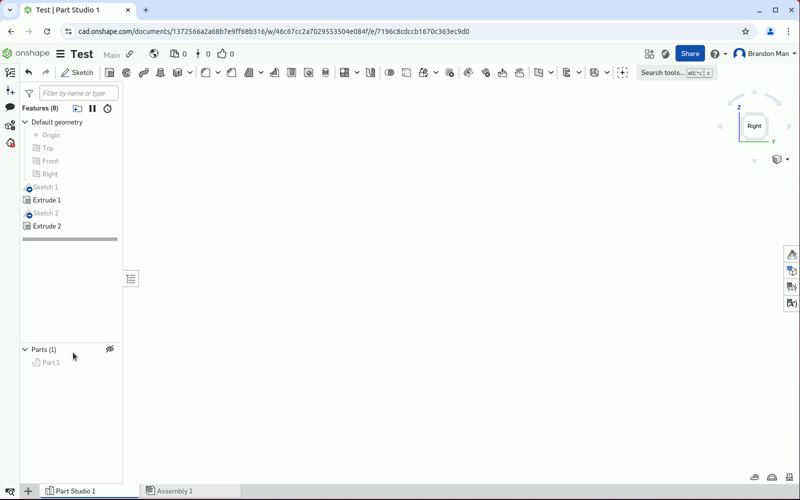
key_up(shift)
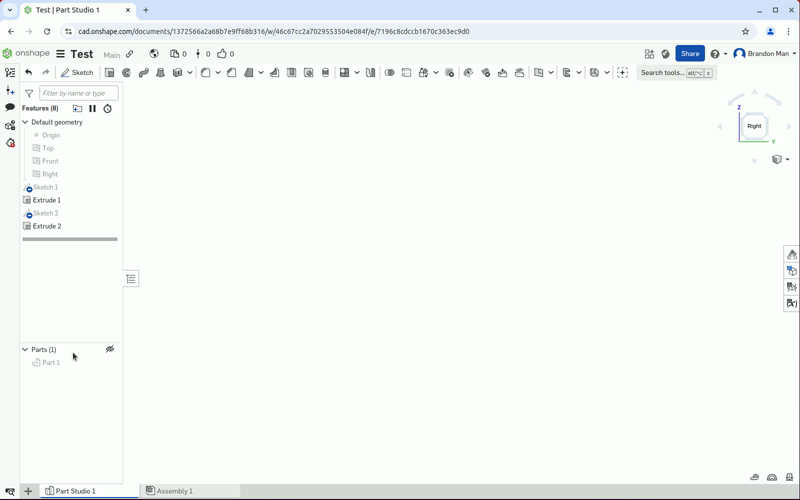
mouse_move(73, 352)
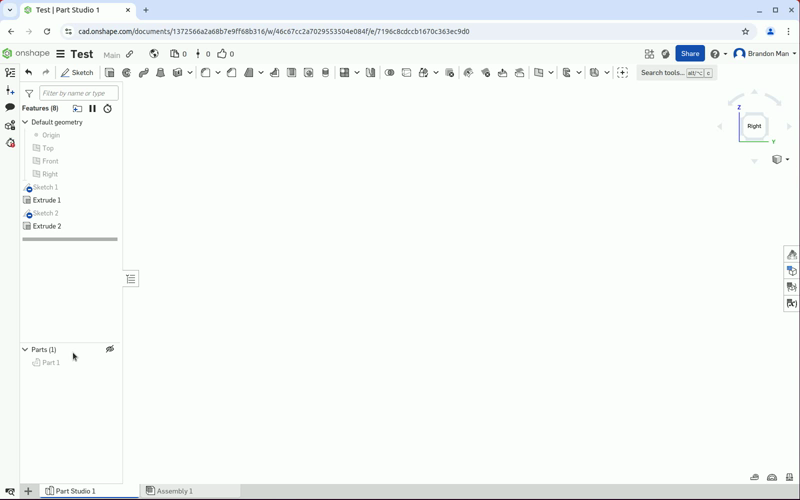
key(shift+y)
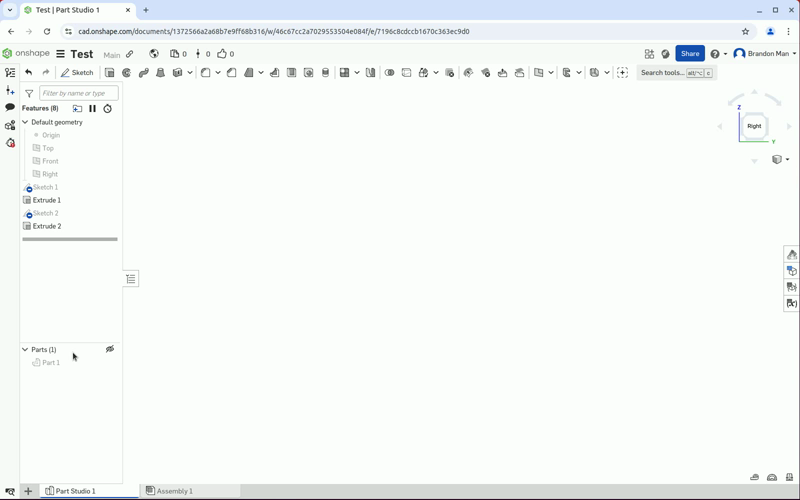
key(shift+s)
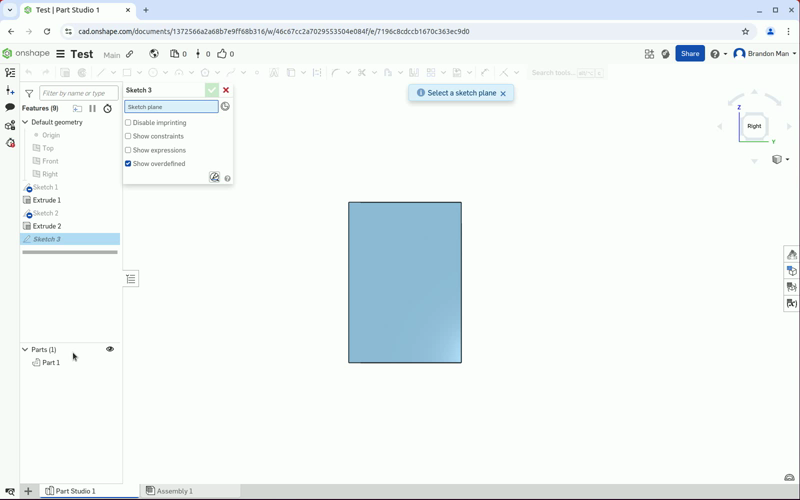
mouse_move(73, 176)
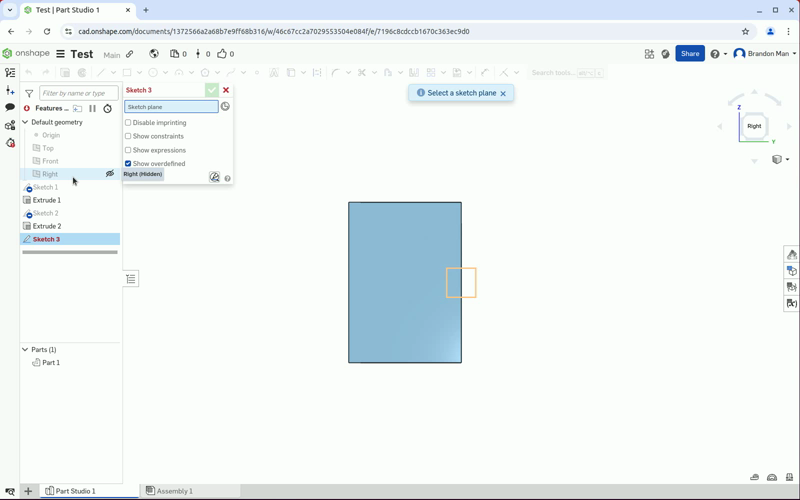
click(73, 176)
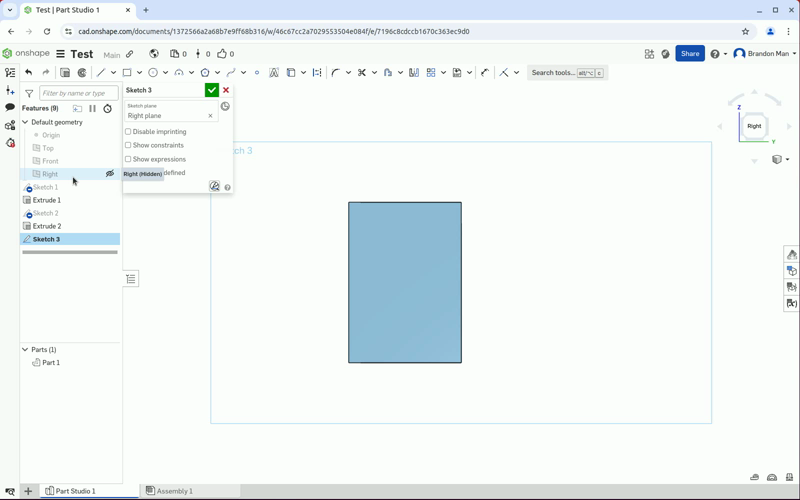
mouse_move(73, 352)
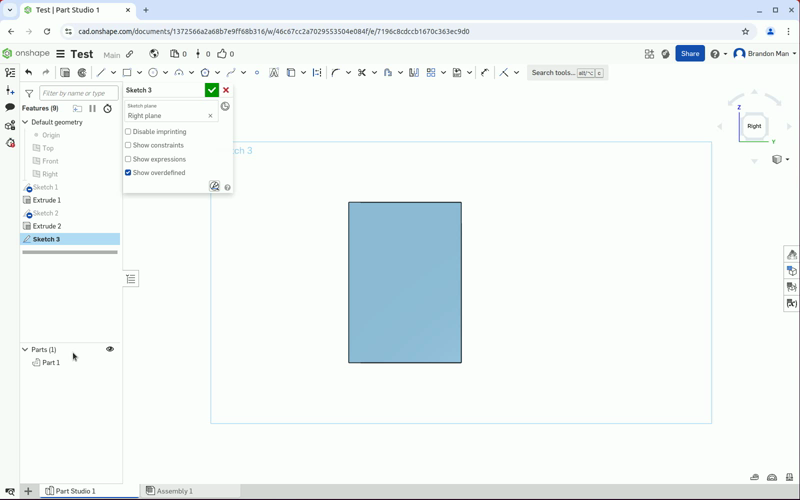
key(y)
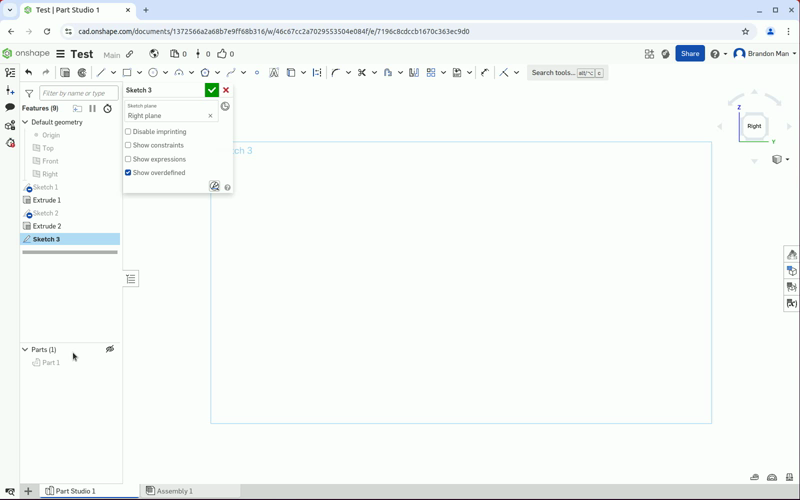
key(c)
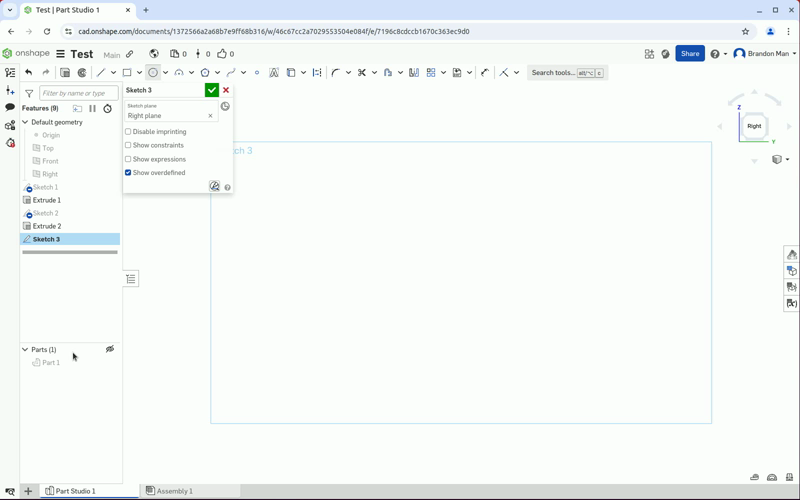
key_down(shift)
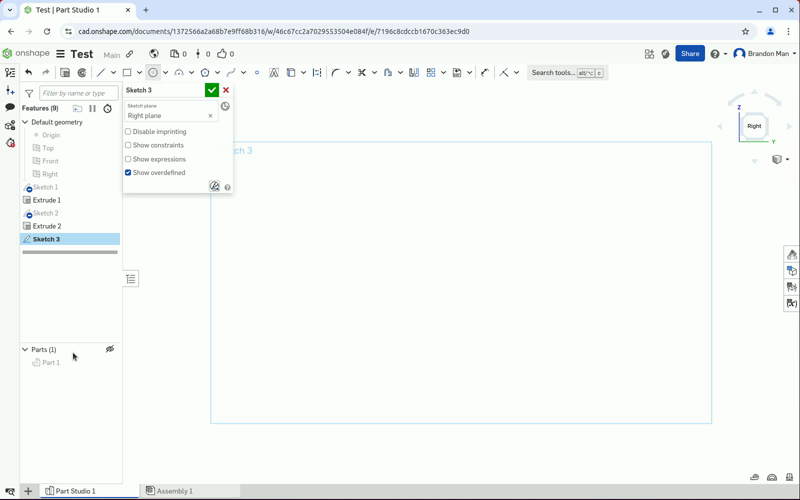
mouse_move(404, 282)
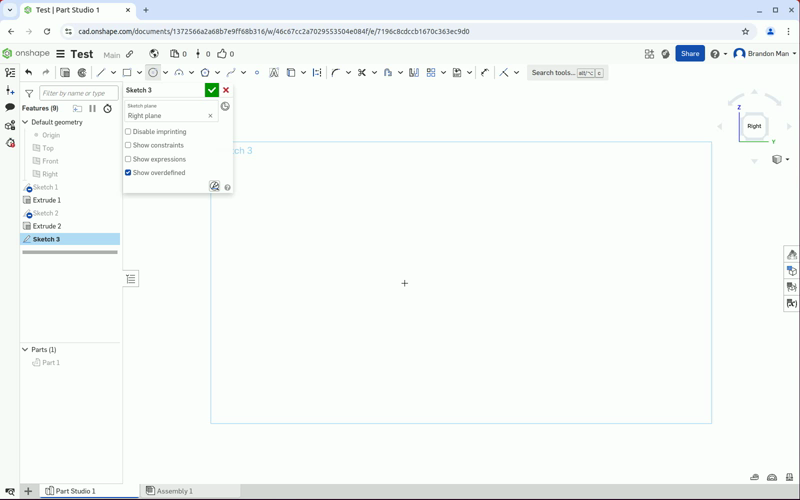
click(404, 282)
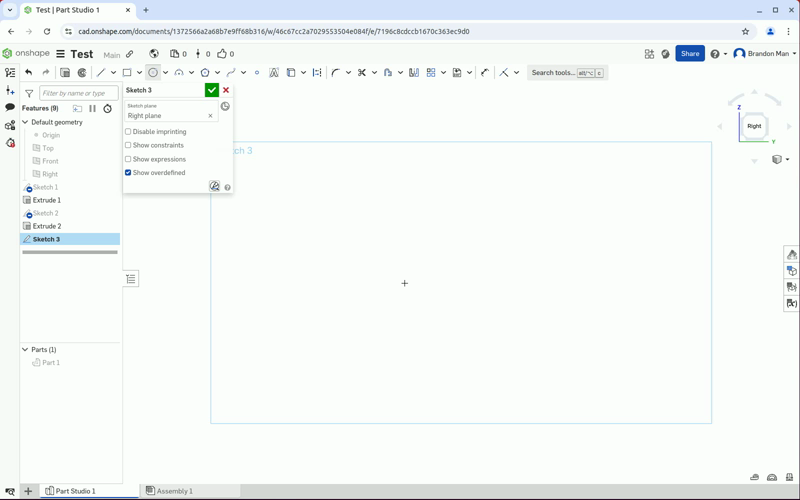
key_up(shift)
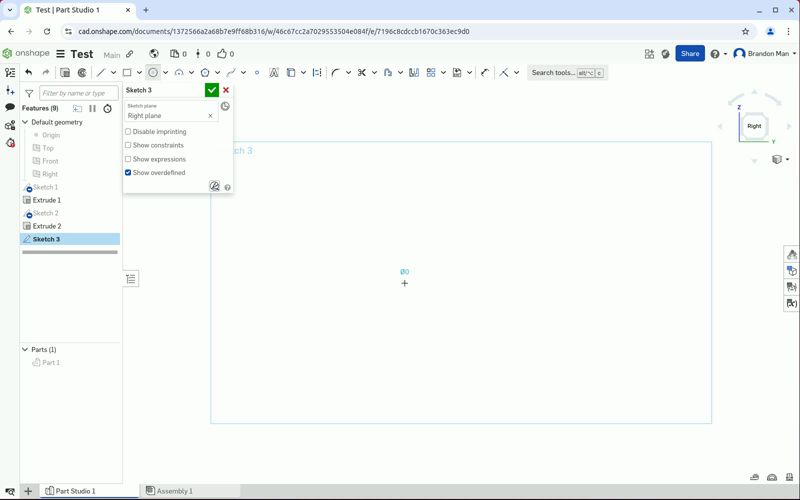
mouse_move(421, 282)
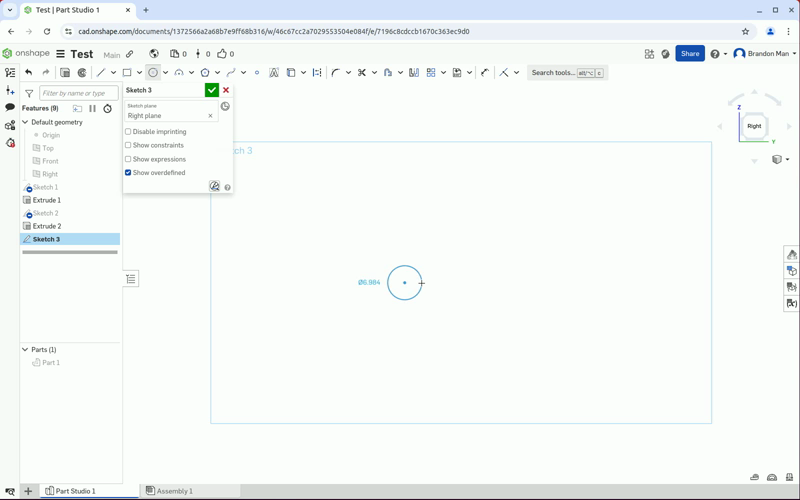
click(421, 282)
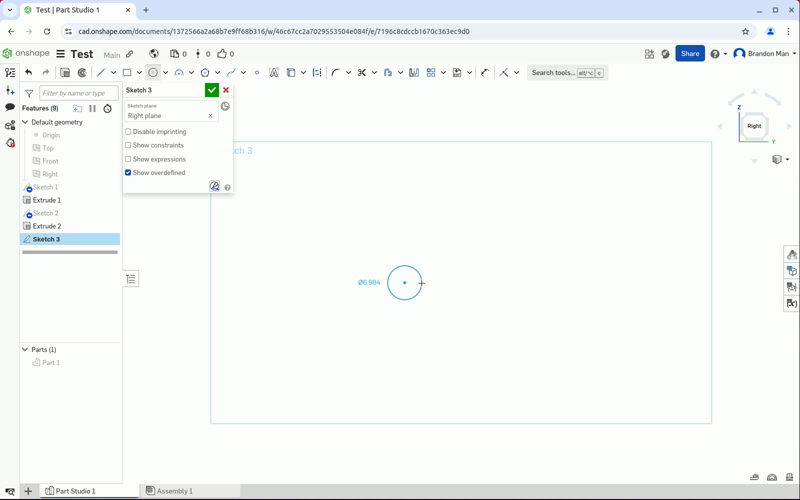
key(esc)
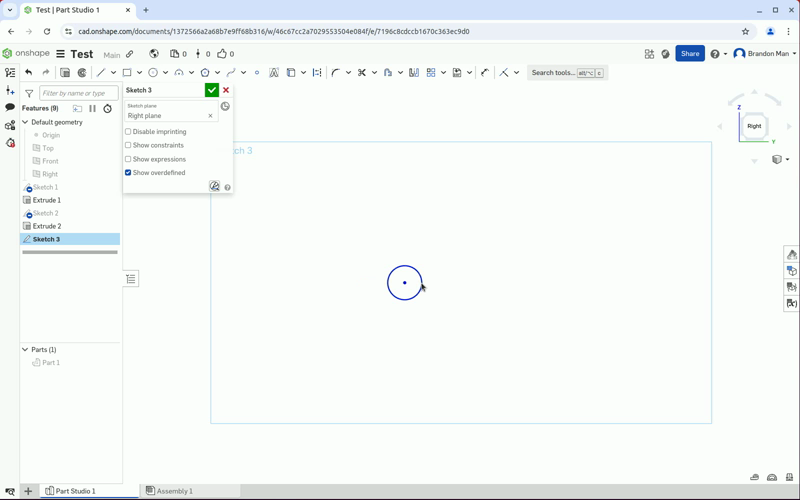
mouse_move(411, 288)
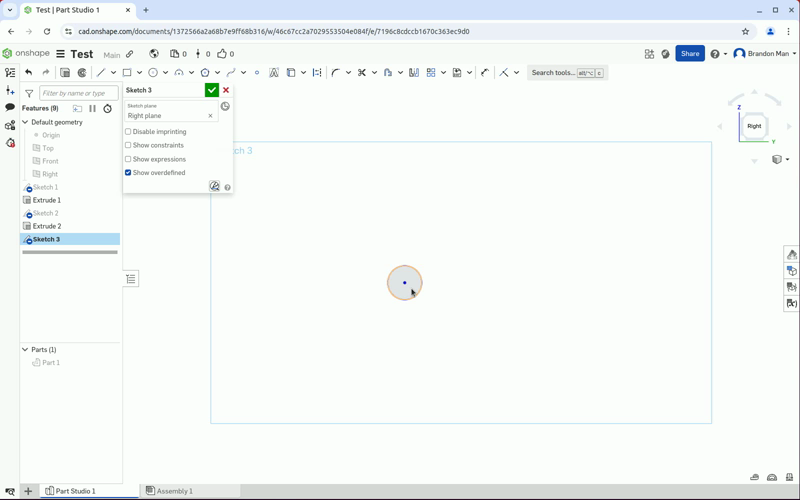
scroll(6)
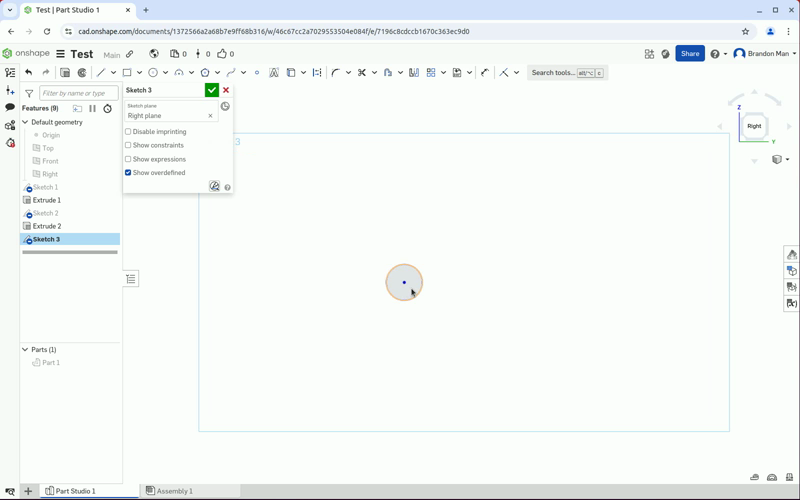
scroll(6)
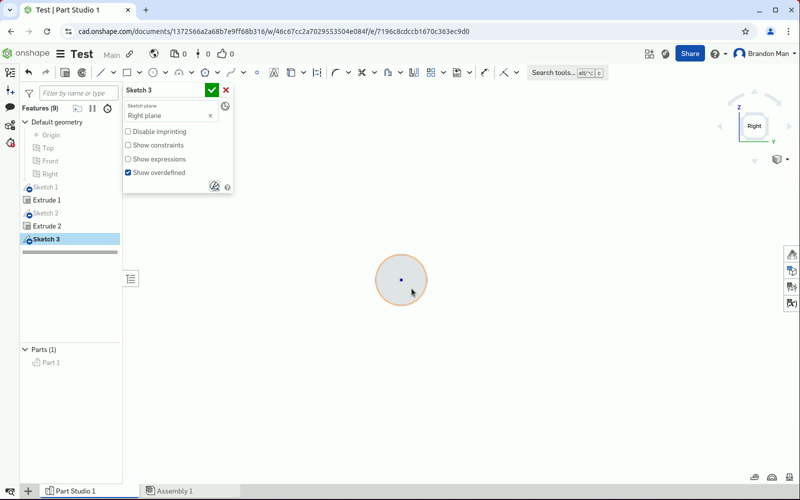
scroll(6)
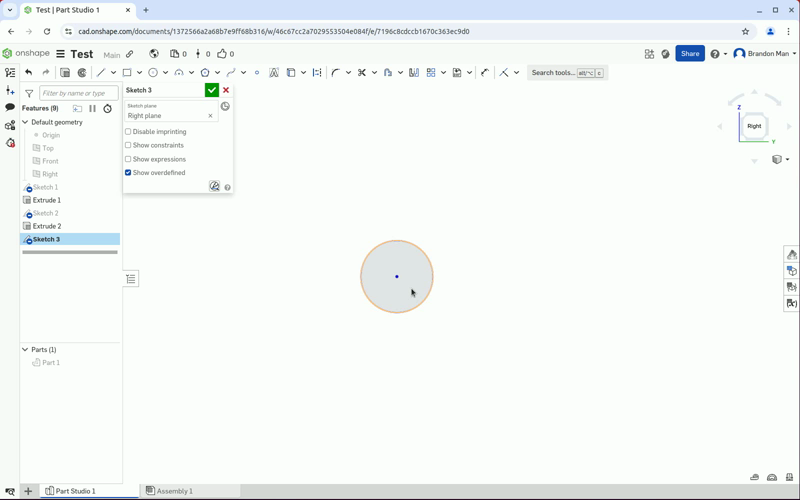
scroll(6)
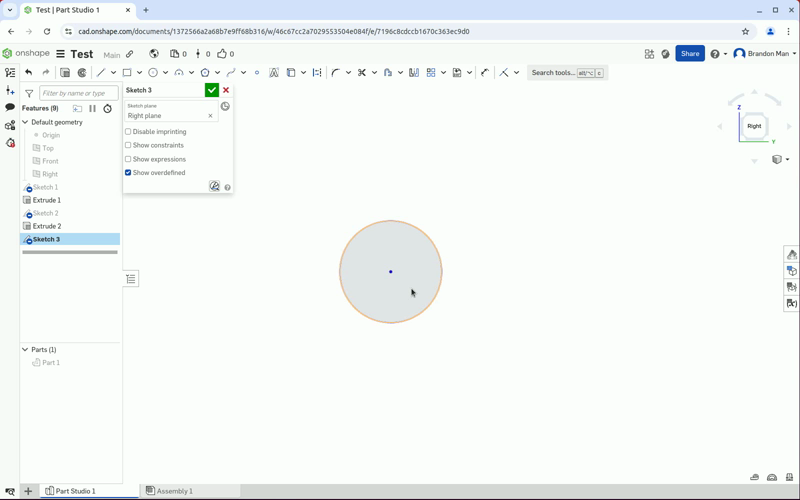
scroll(6)
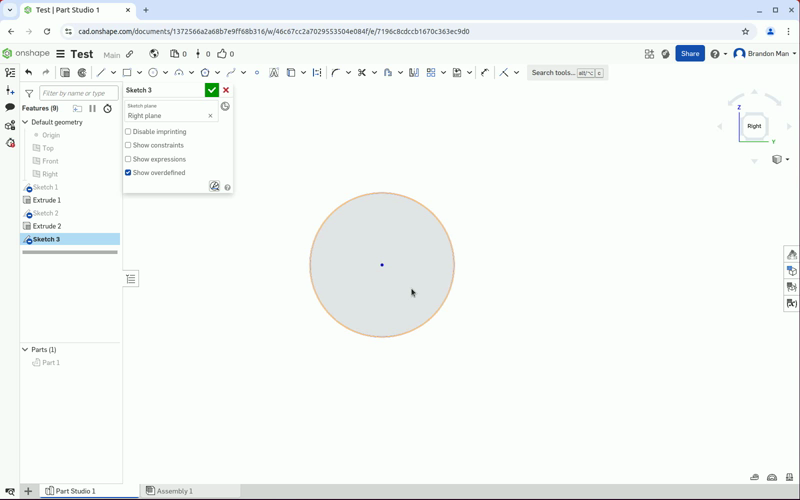
scroll(6)
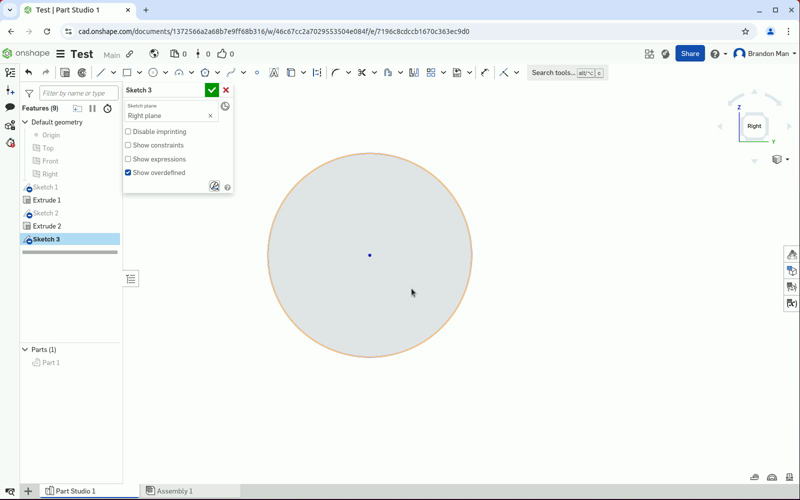
scroll(6)
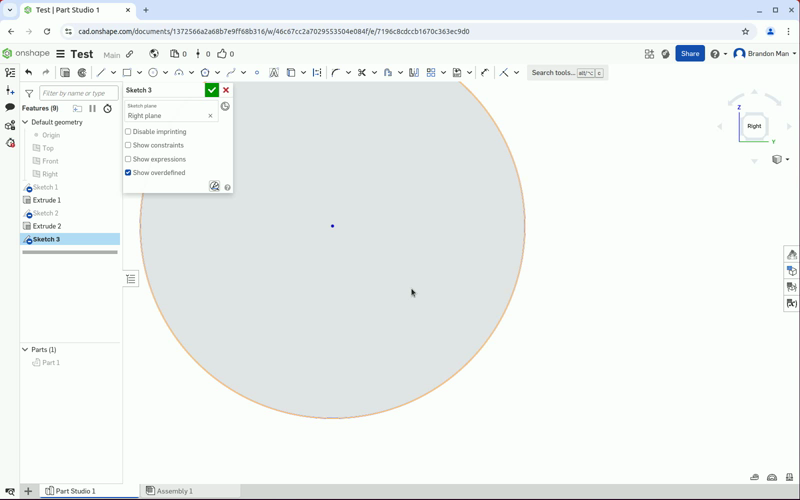
click(411, 288)
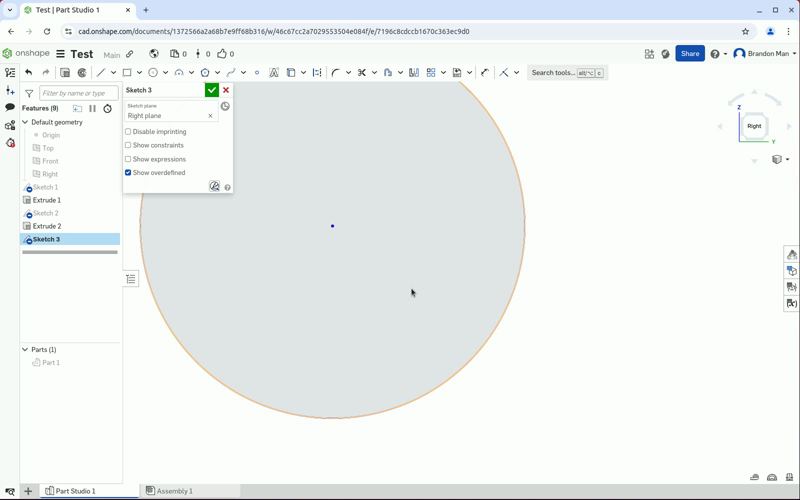
scroll(-6)
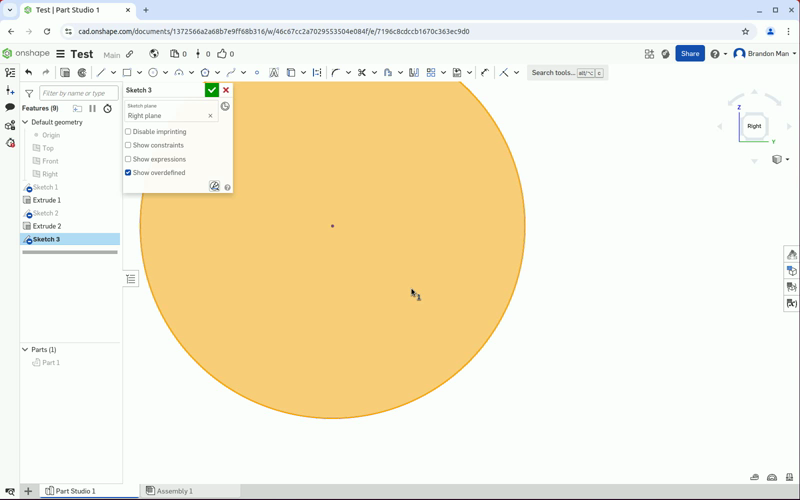
scroll(-6)
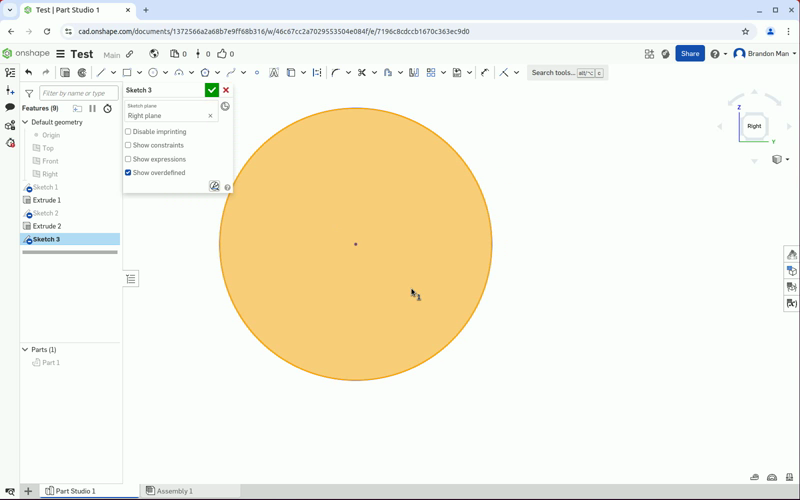
scroll(-6)
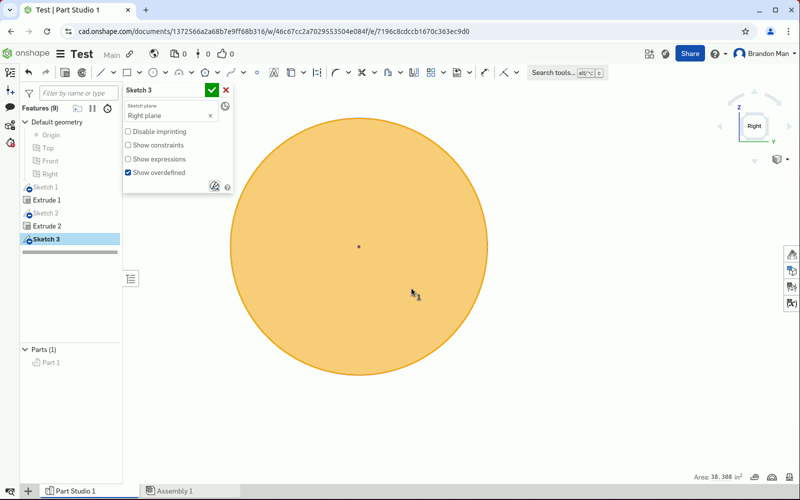
scroll(-6)
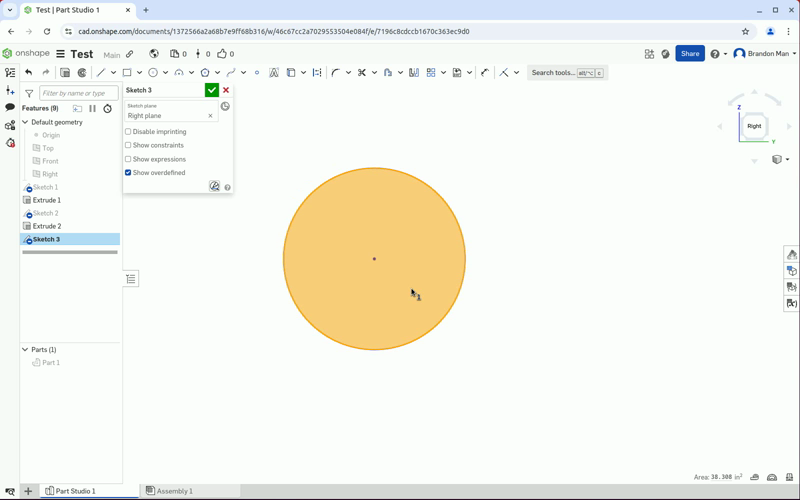
scroll(-6)
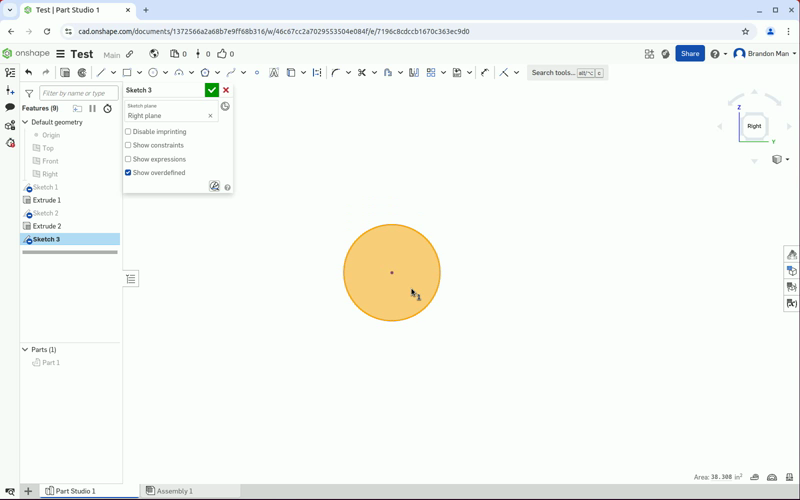
scroll(-6)
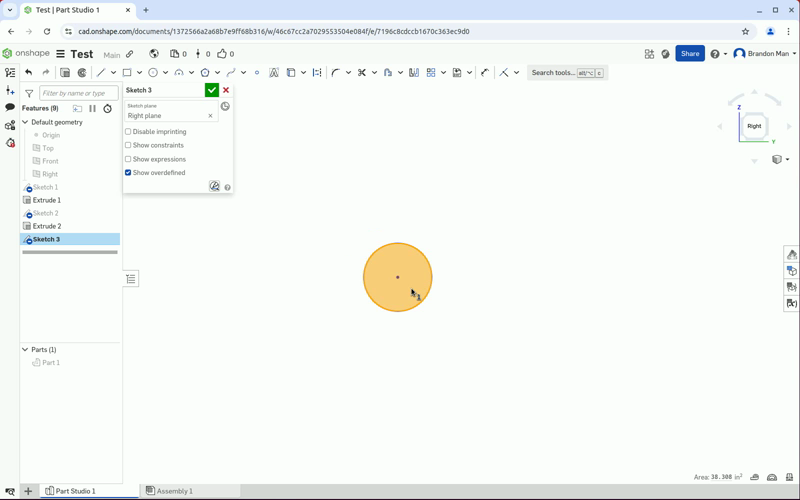
scroll(-6)
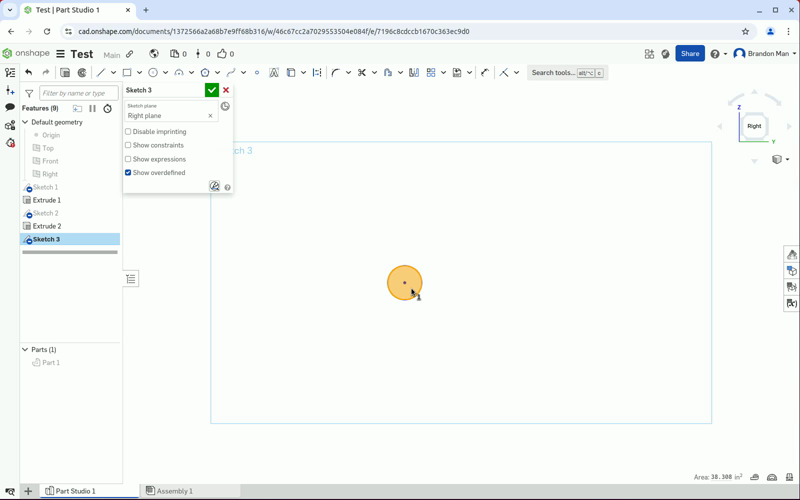
mouse_move(73, 352)
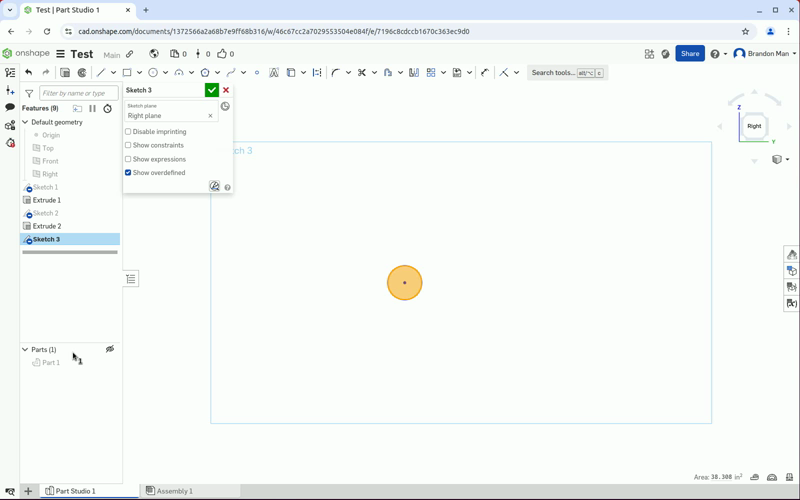
key(shift+y)
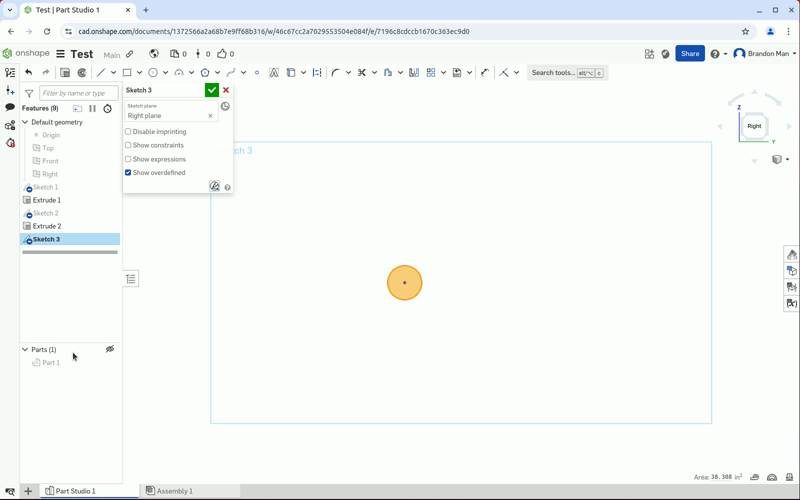
key(shift+e)
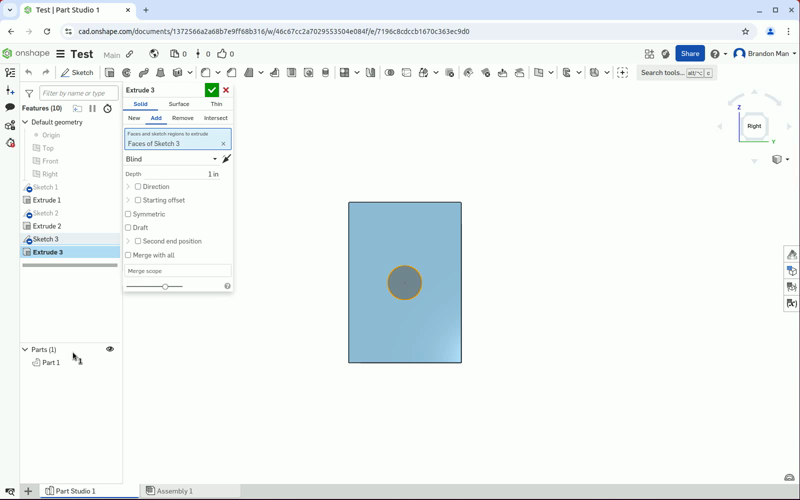
mouse_move(143, 106)
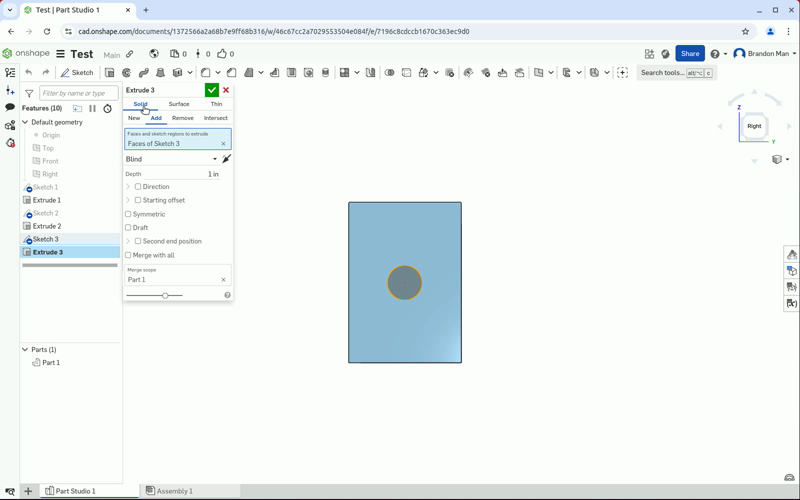
click(143, 106)
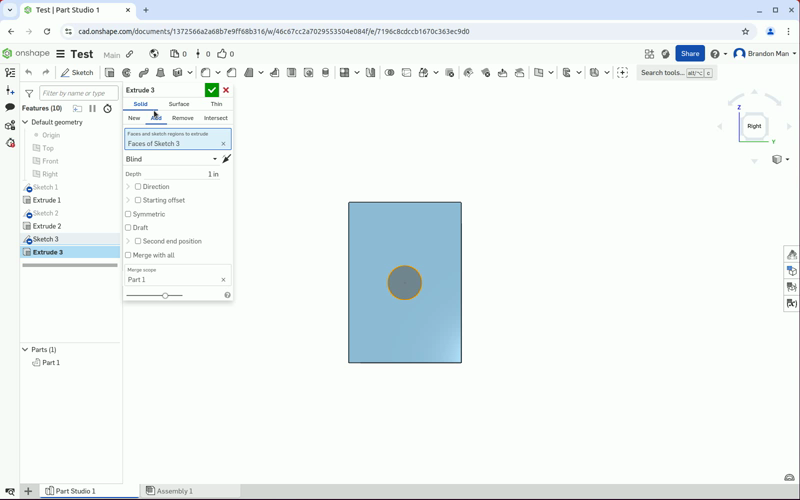
mouse_move(186, 120)
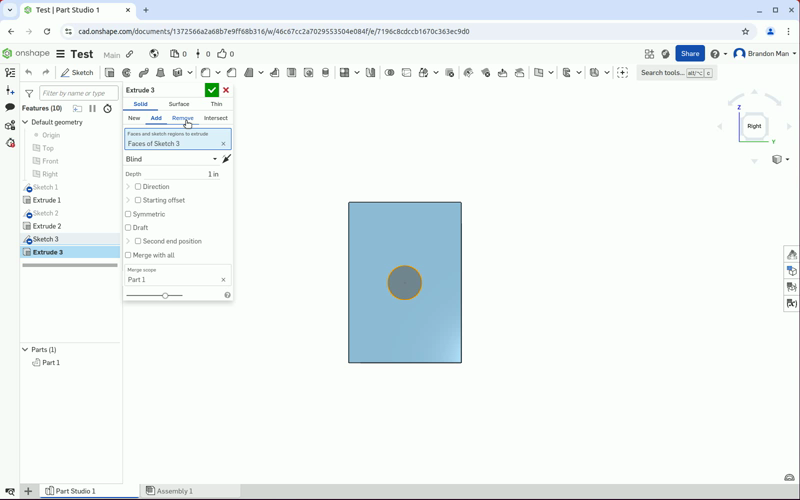
click(186, 120)
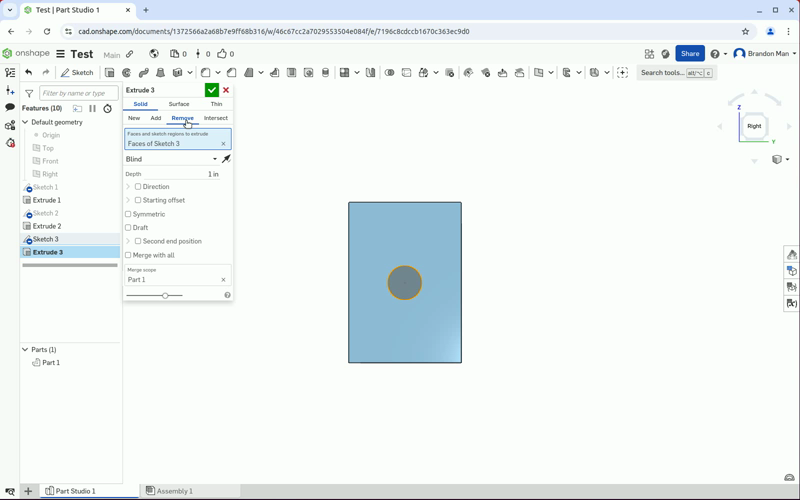
key(tab, 4)
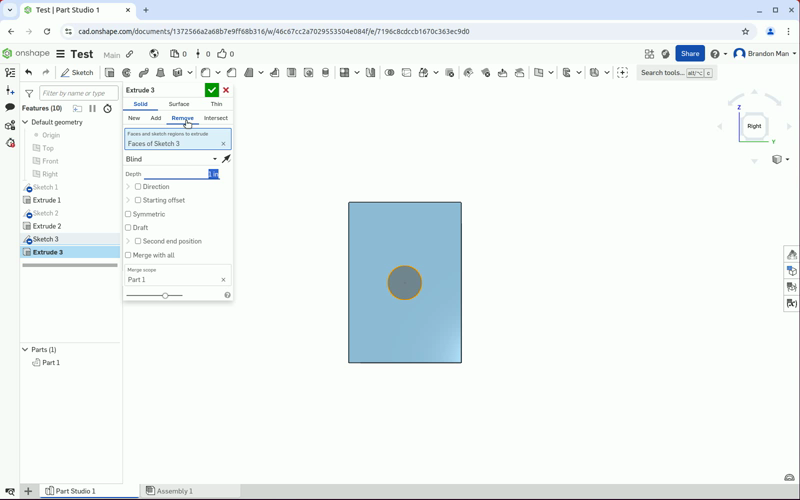
text(11.554)
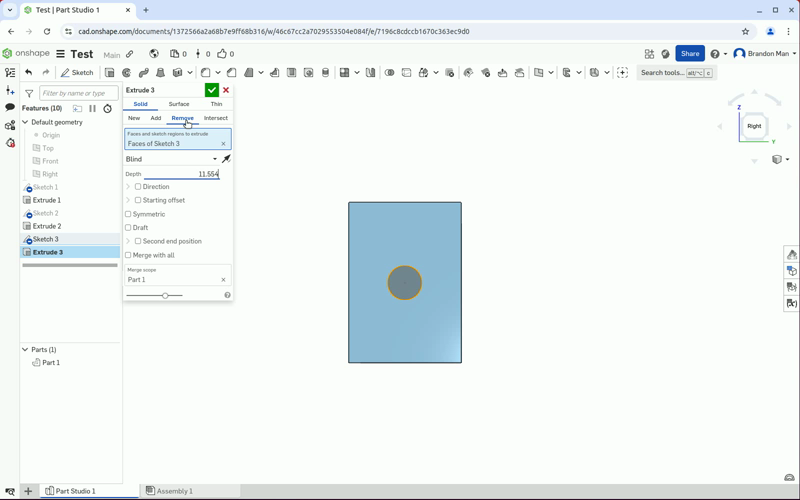
key(tab, 6)
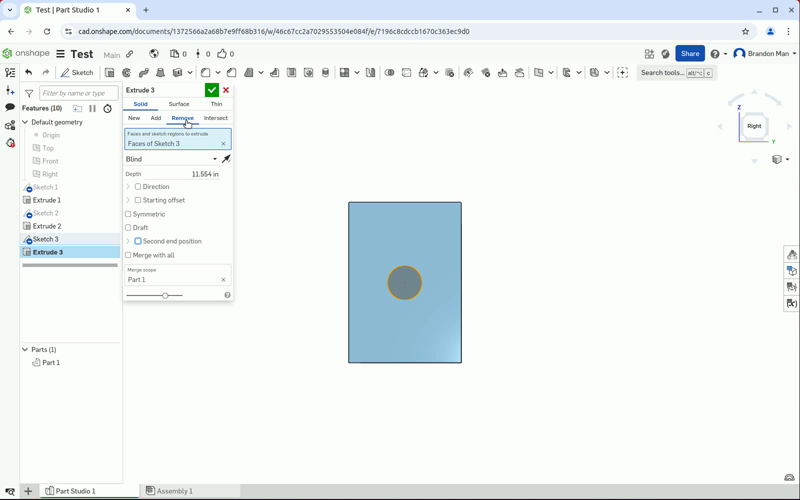
key(space)
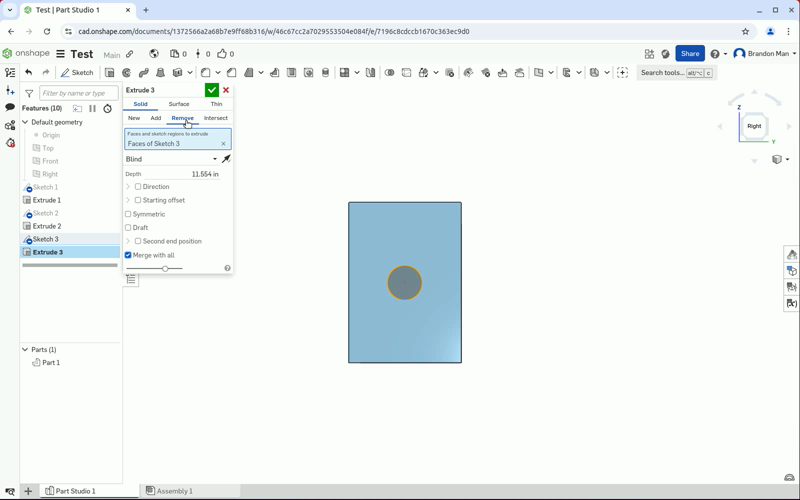
key(enter)
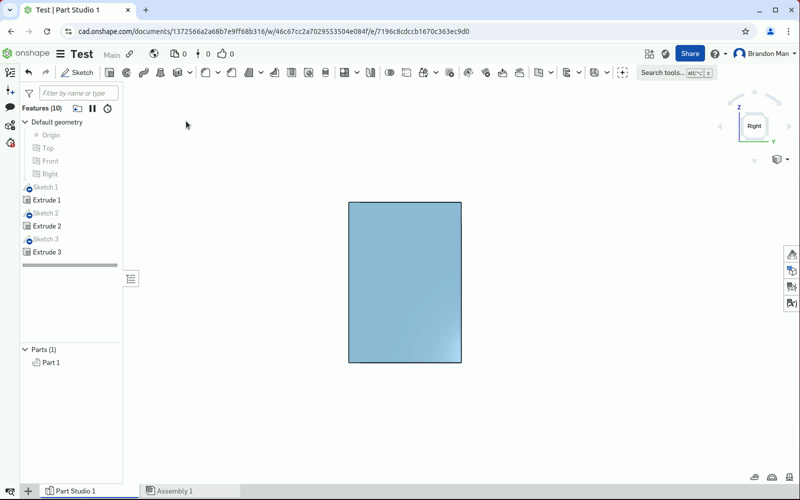
key(shift+h)
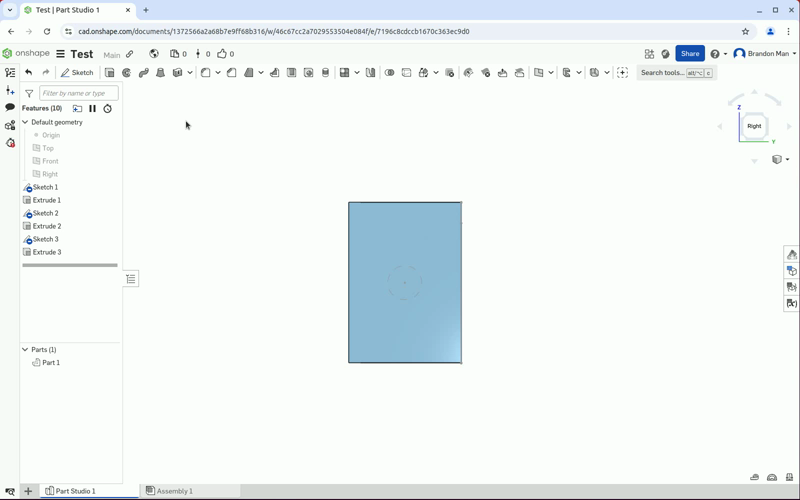
key(shift+h)
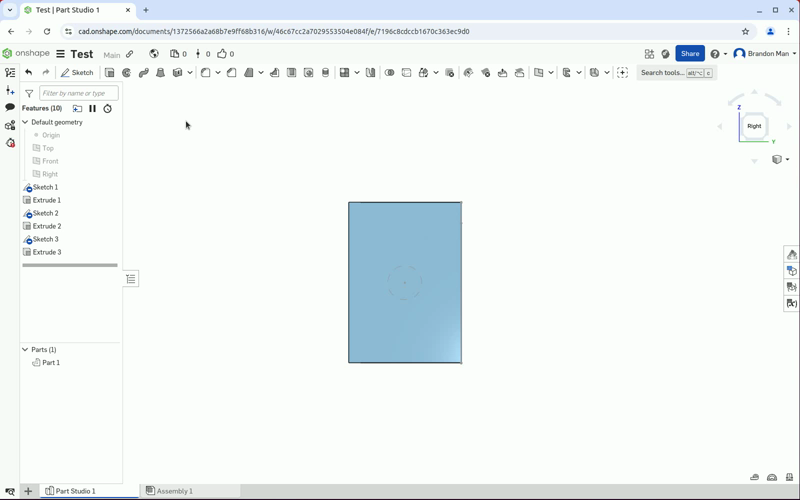
key(shift+7)
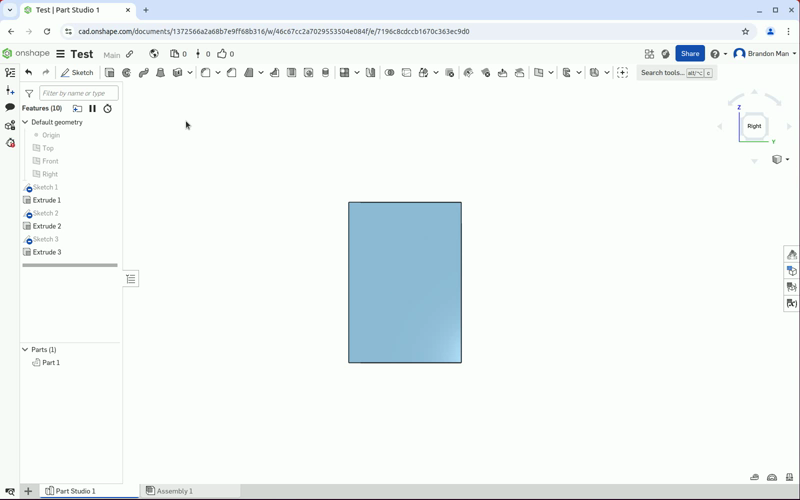
key(right, 2)
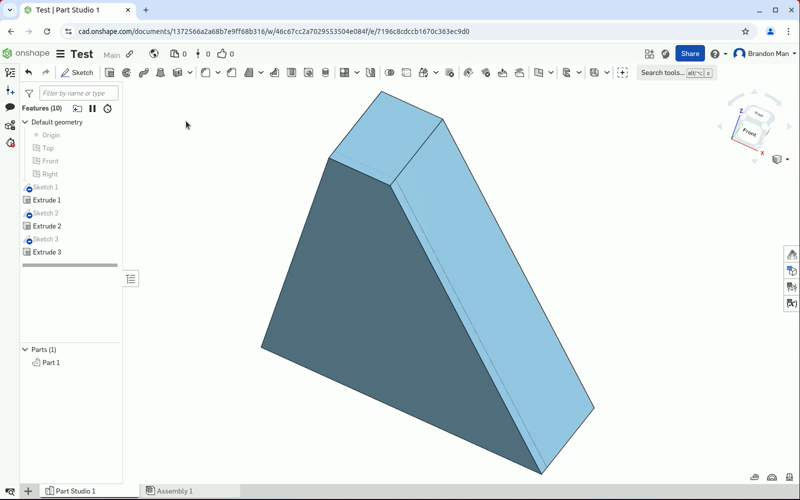
key(down, 2)
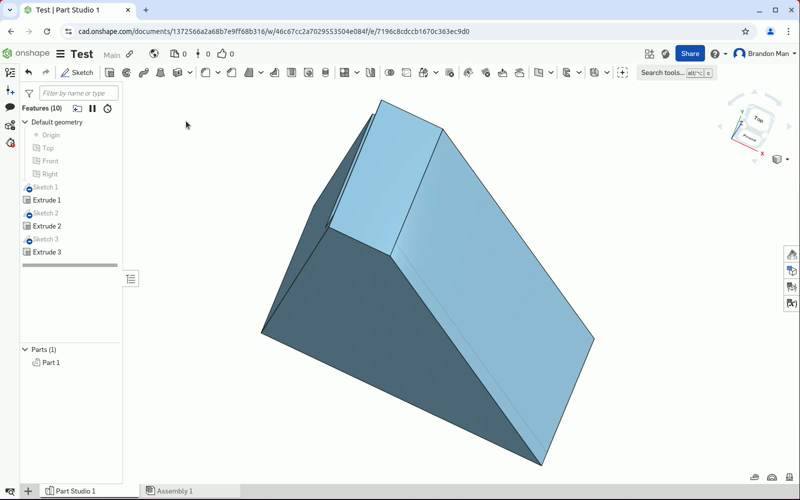
key(up, 2)
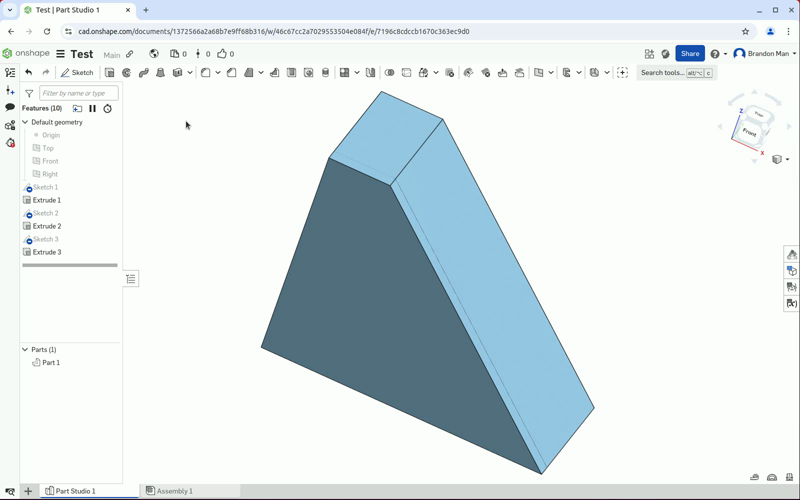
key(left, 2)
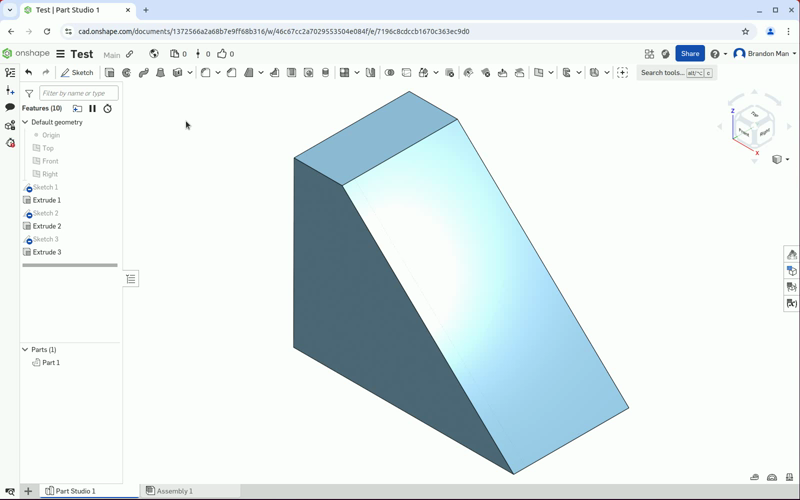
mouse_move(73, 189)
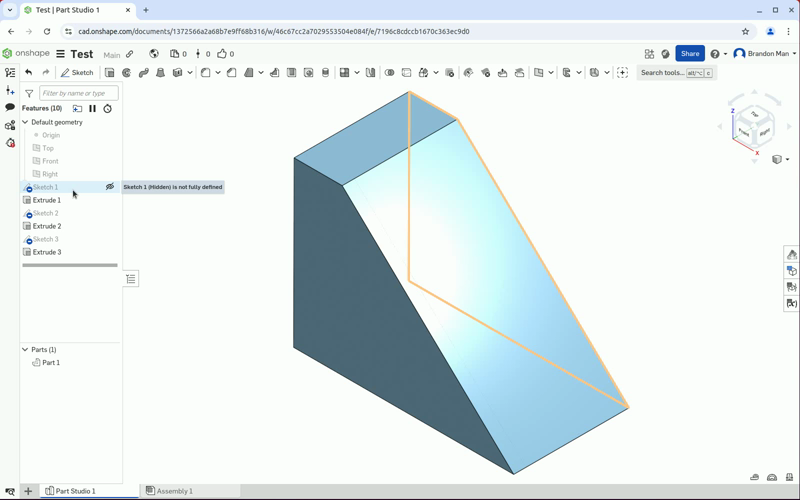
click(73, 189)